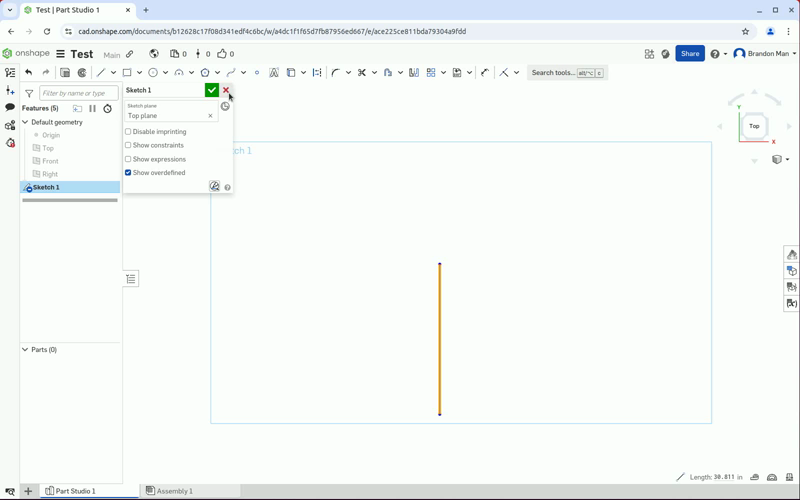
key(shift+h)
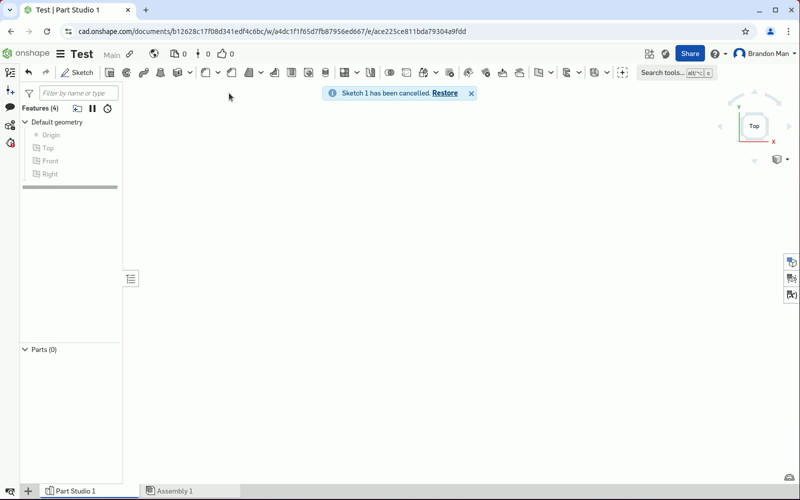
mouse_move(73, 352)
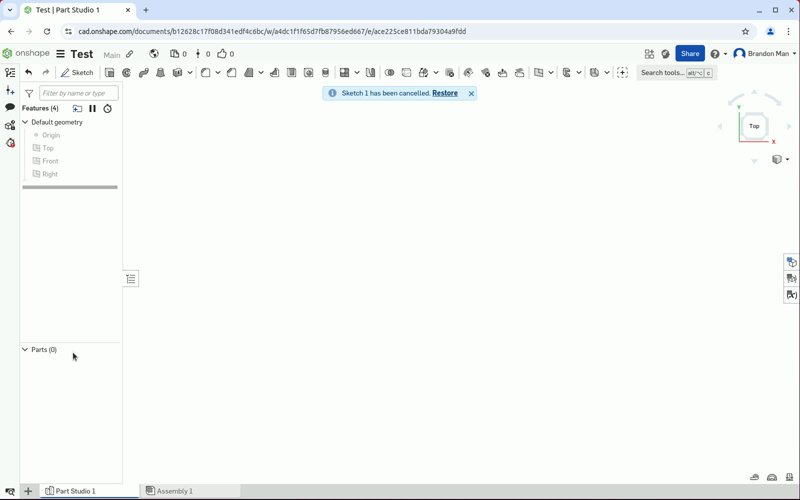
key(y)
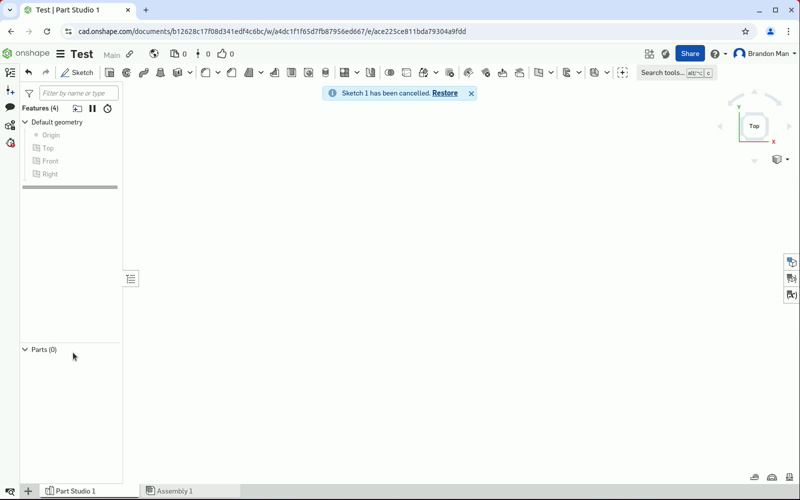
key(shift+p)
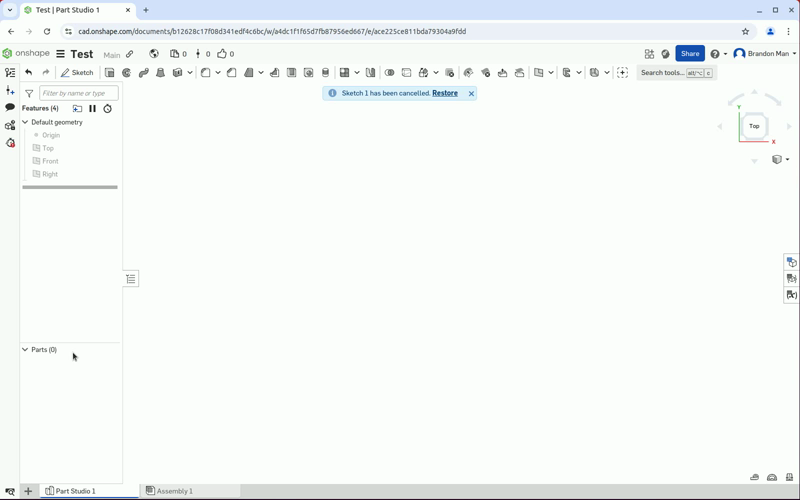
key(space)
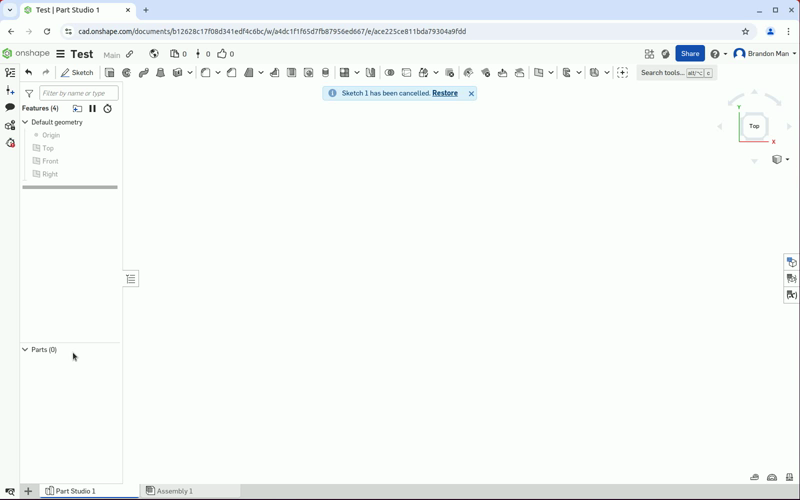
key_down(shift)
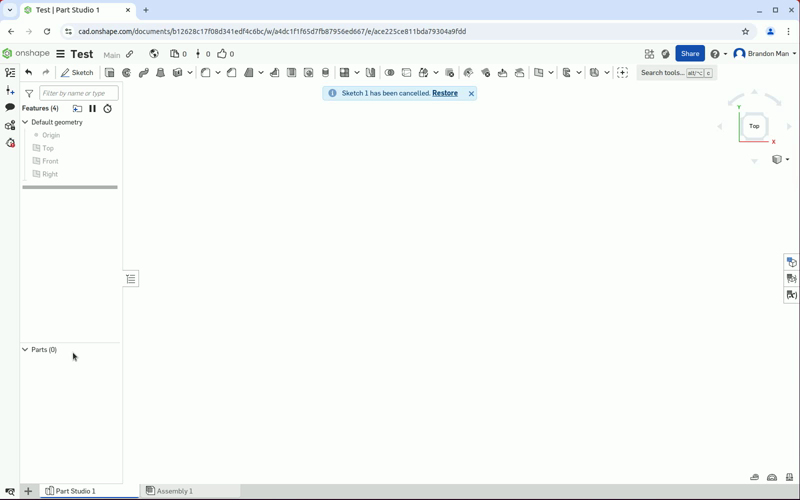
key(up)
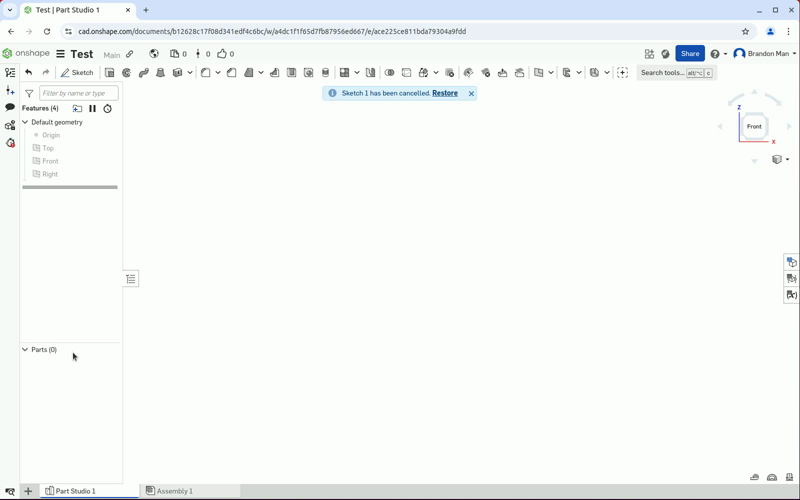
key_up(shift)
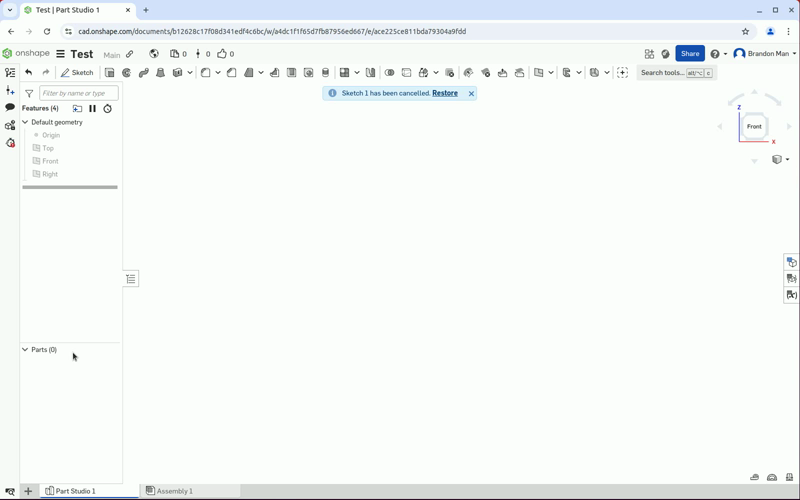
mouse_move(73, 352)
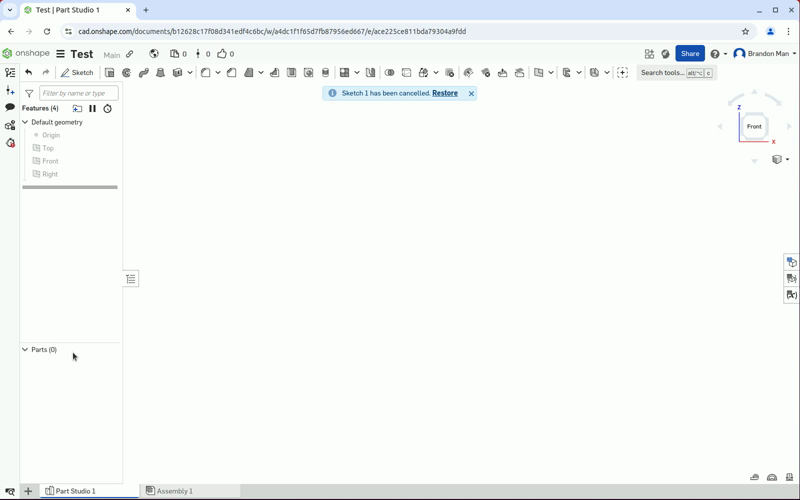
key(shift+y)
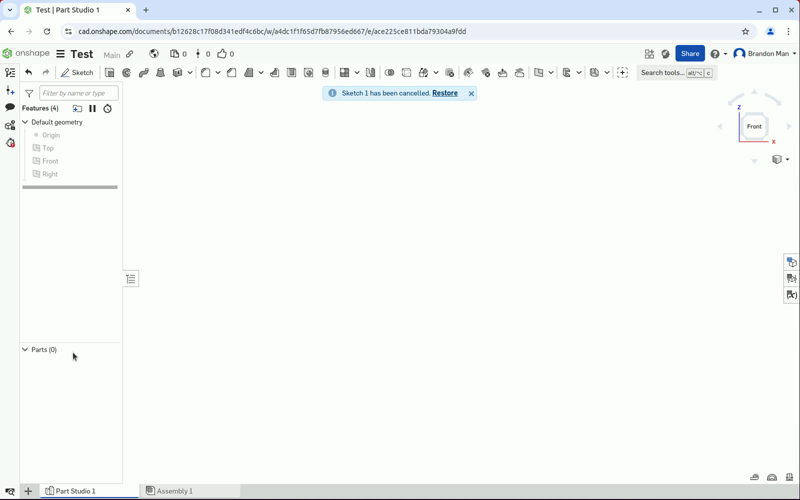
key(shift+s)
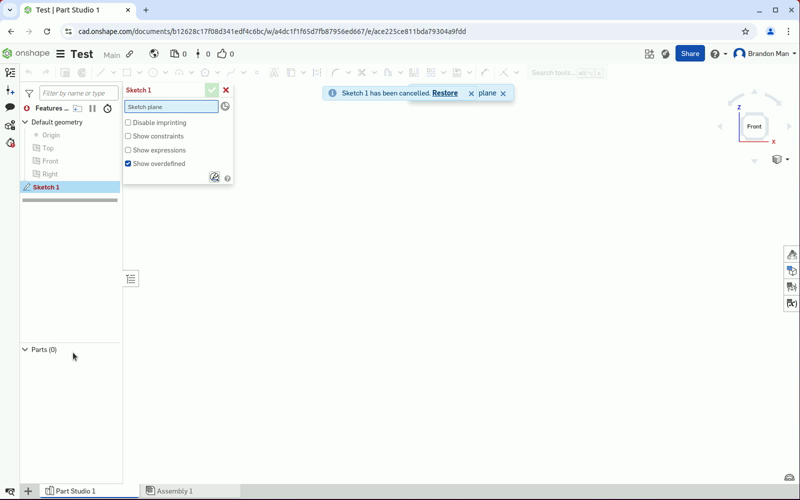
mouse_move(73, 163)
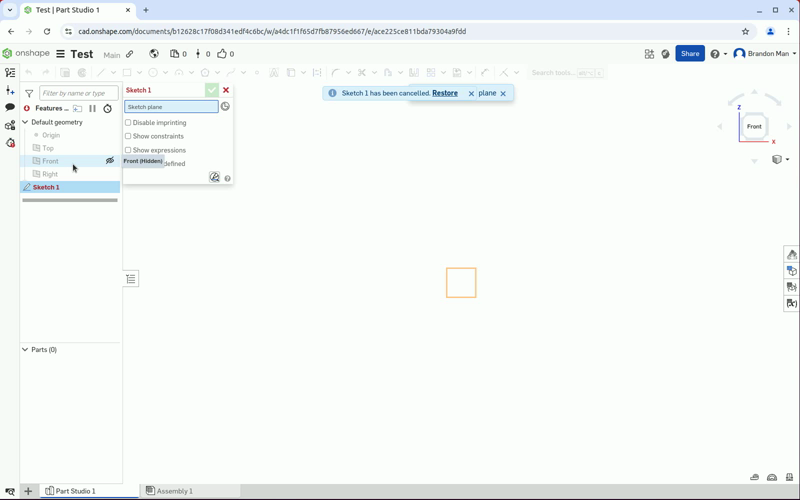
click(73, 163)
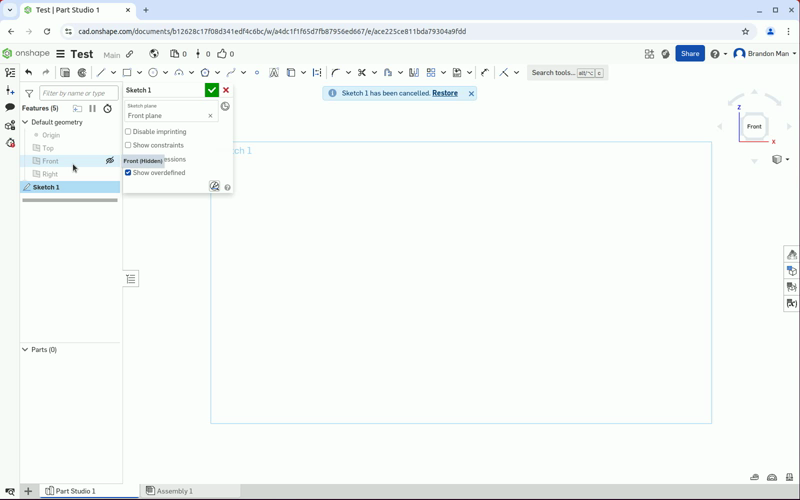
mouse_move(73, 352)
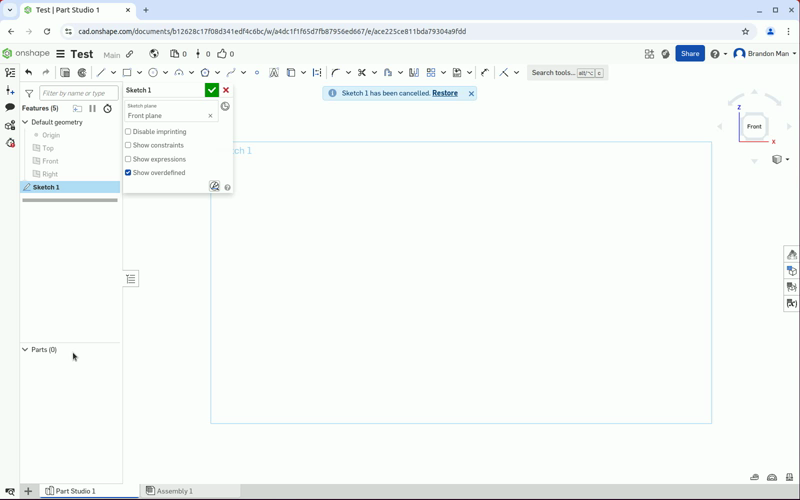
key(y)
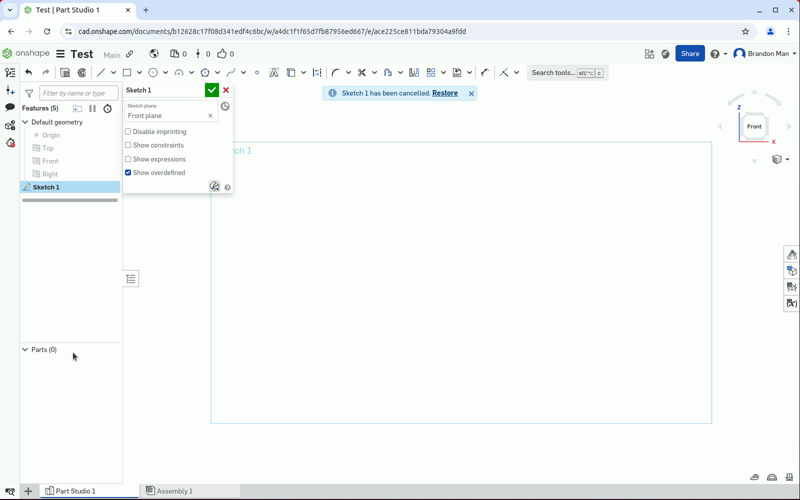
key(l)
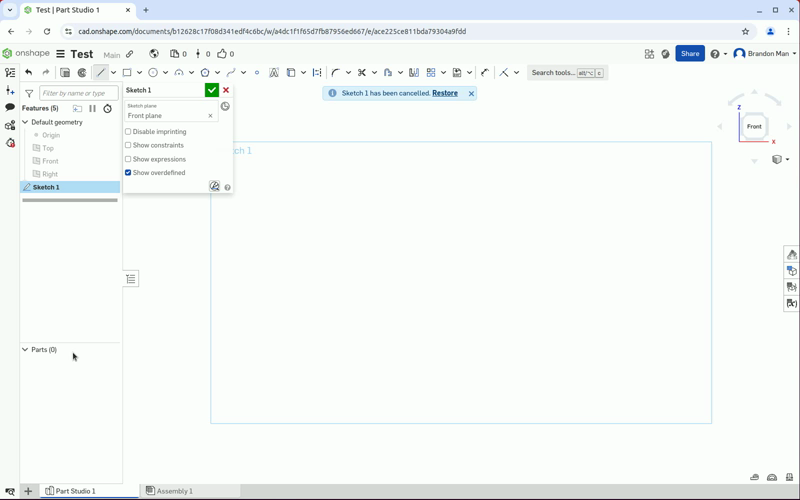
key_down(shift)
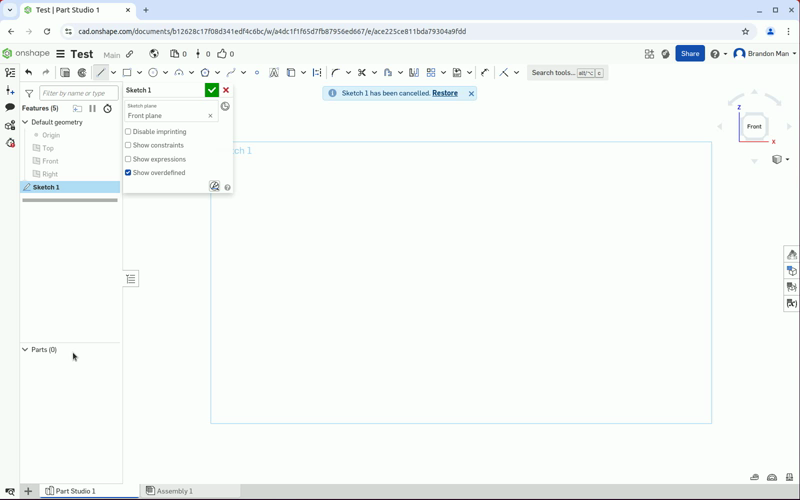
mouse_move(374, 282)
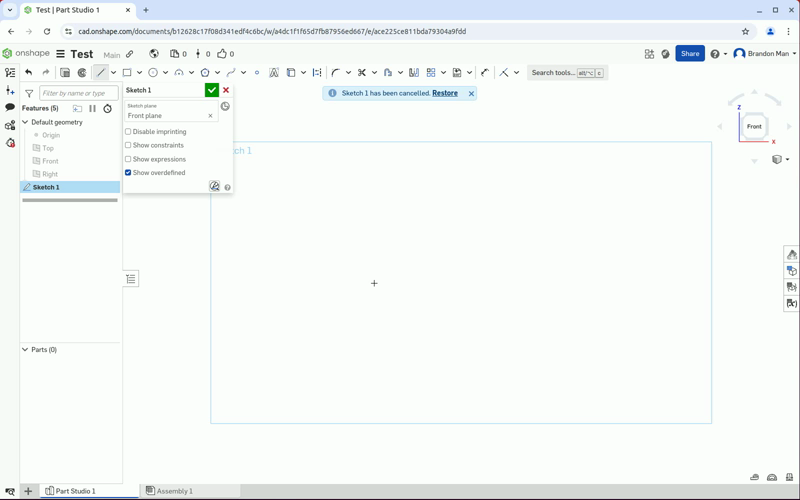
click(374, 282)
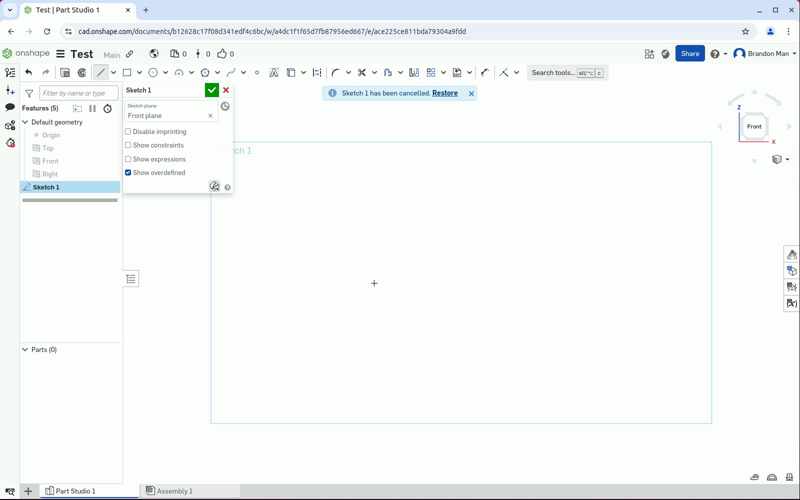
key_up(shift)
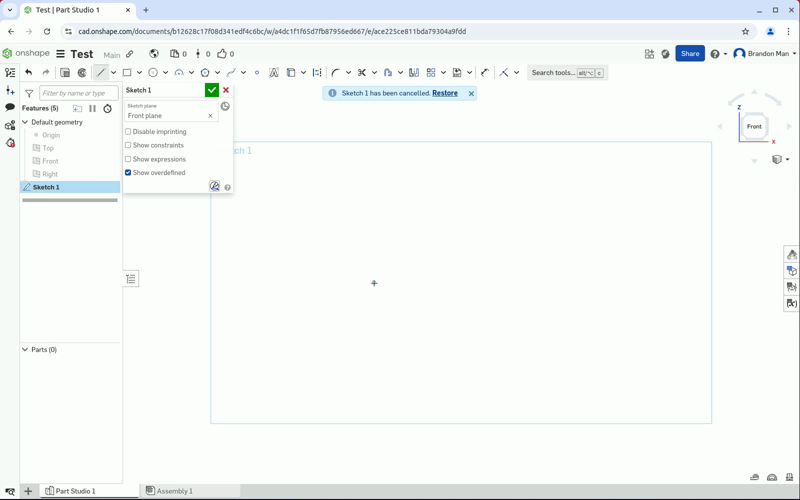
key_down(shift)
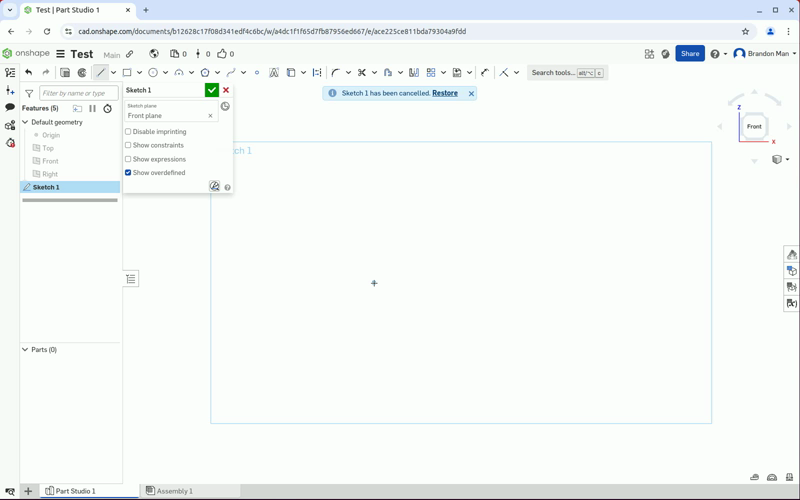
mouse_move(461, 282)
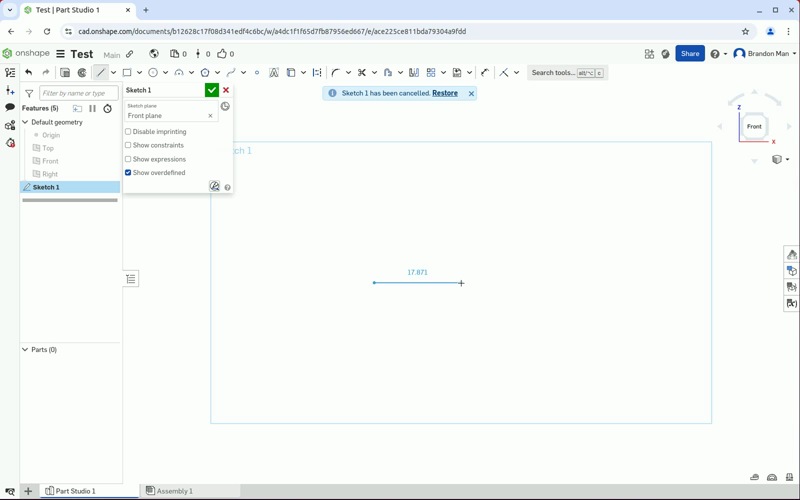
click(461, 282)
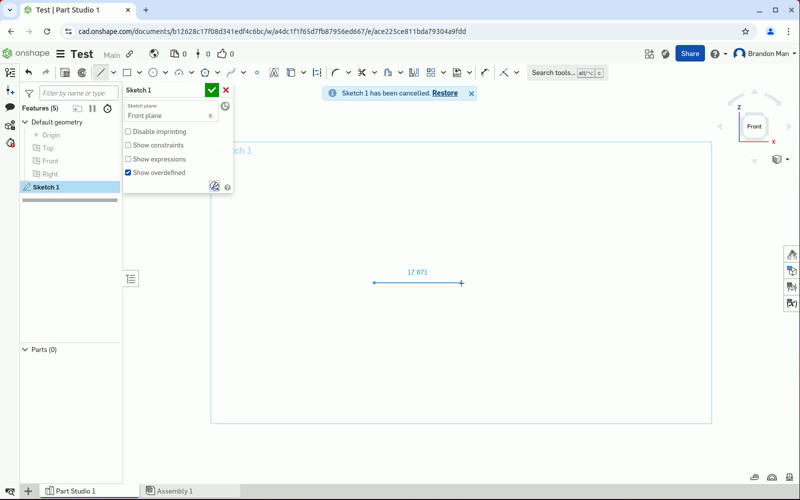
key_up(shift)
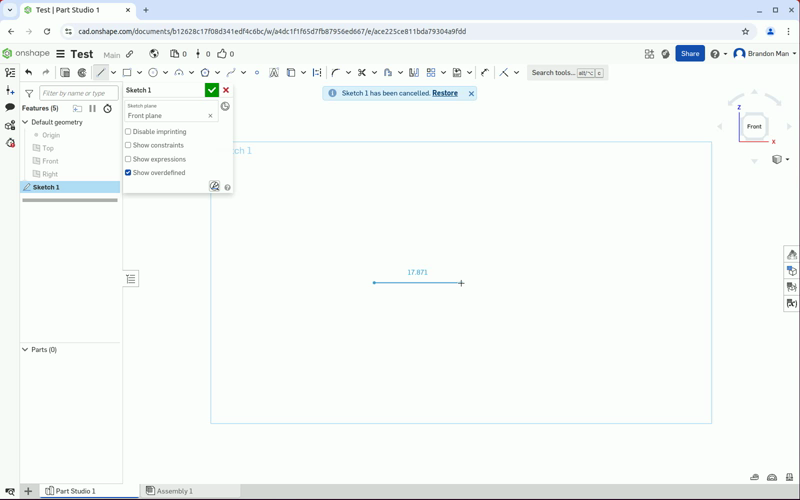
key_down(shift)
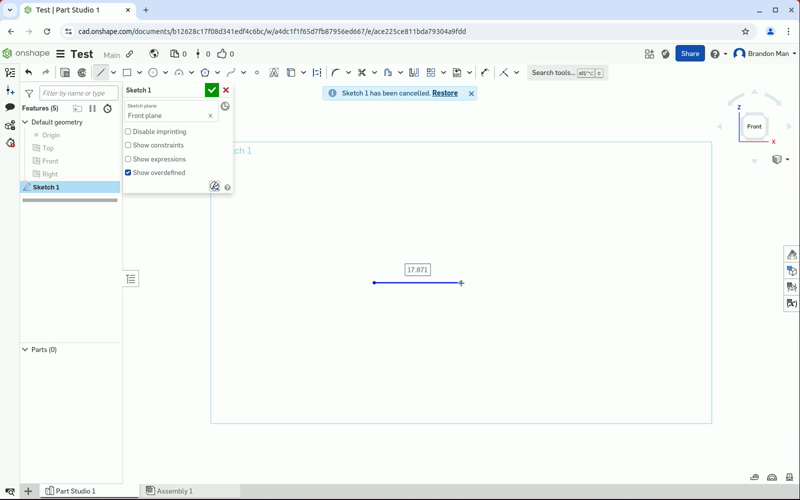
mouse_move(461, 207)
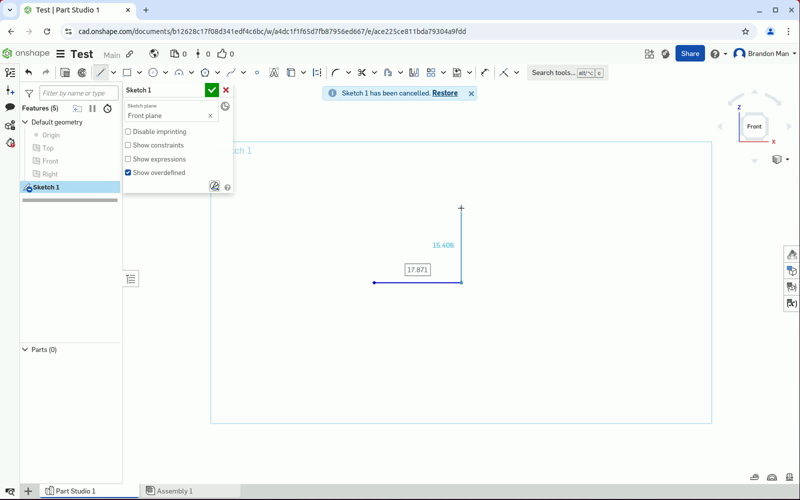
click(461, 207)
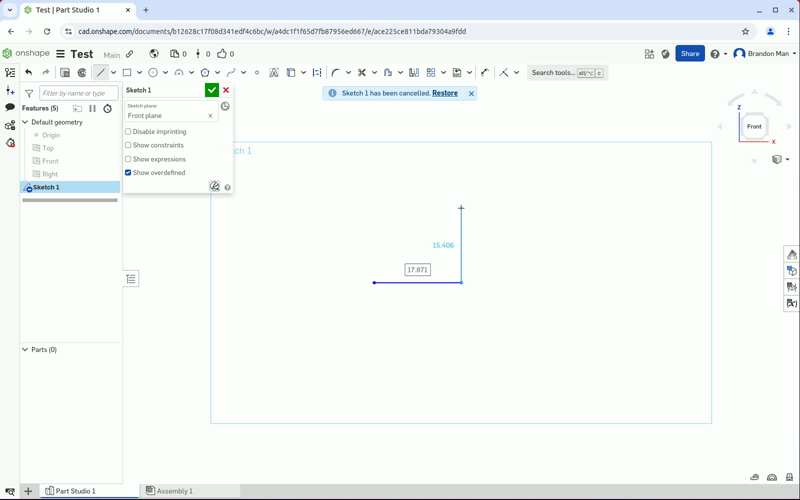
key_up(shift)
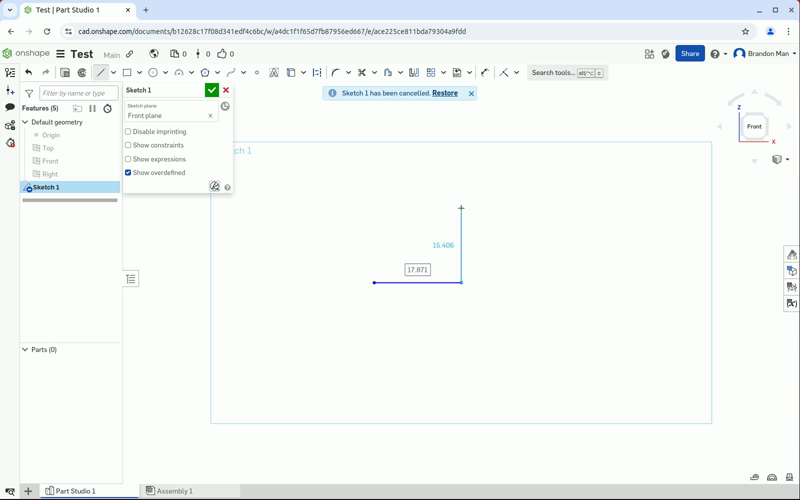
key_down(shift)
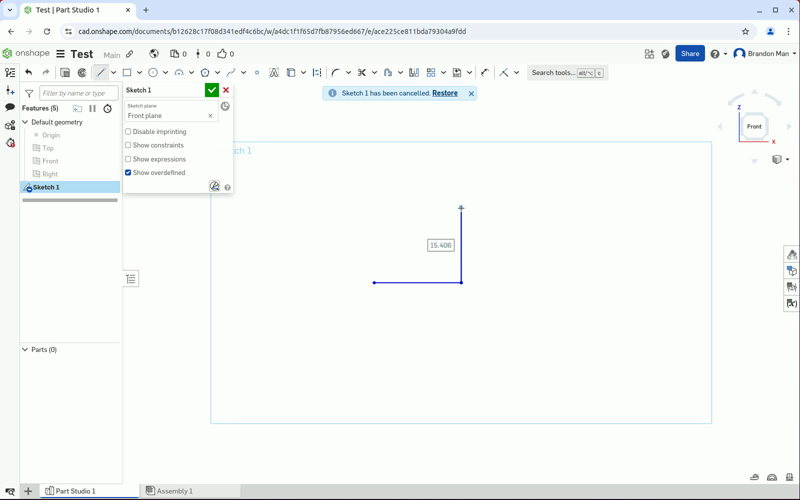
mouse_move(374, 207)
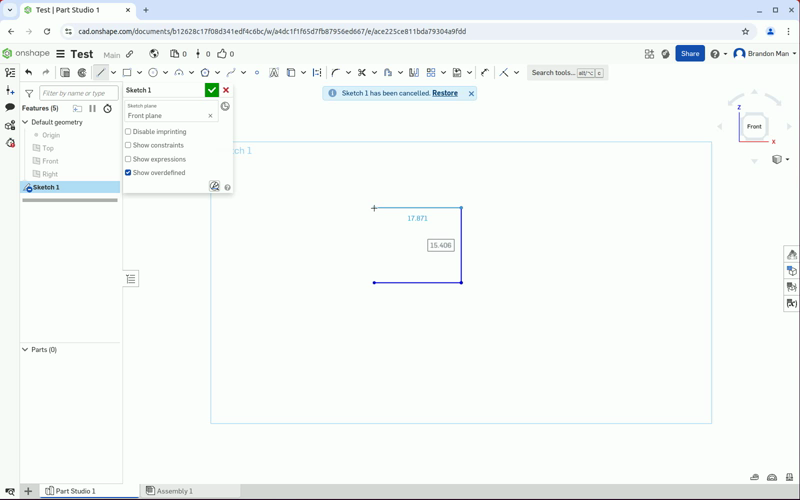
click(374, 207)
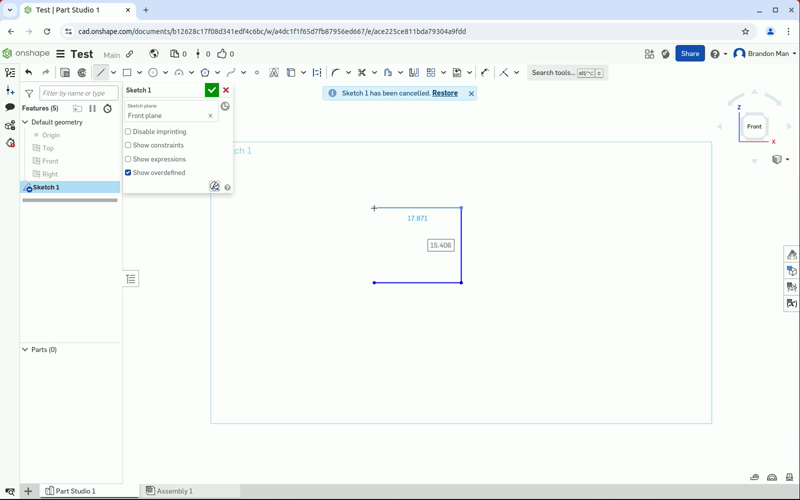
key_up(shift)
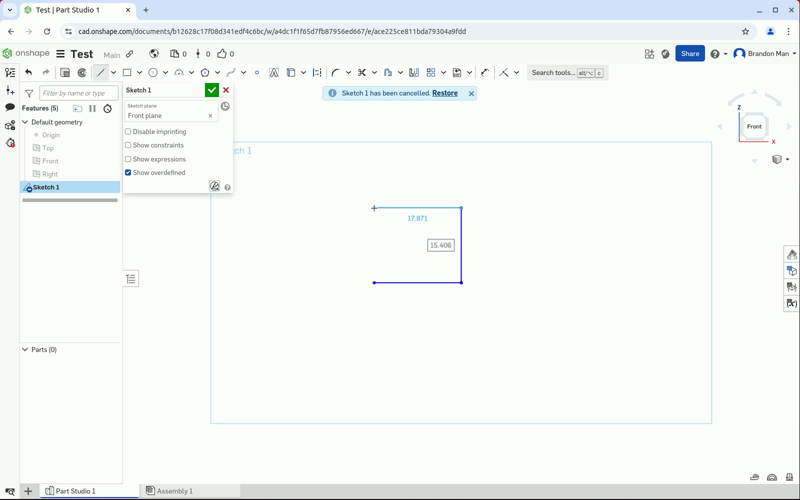
key_down(shift)
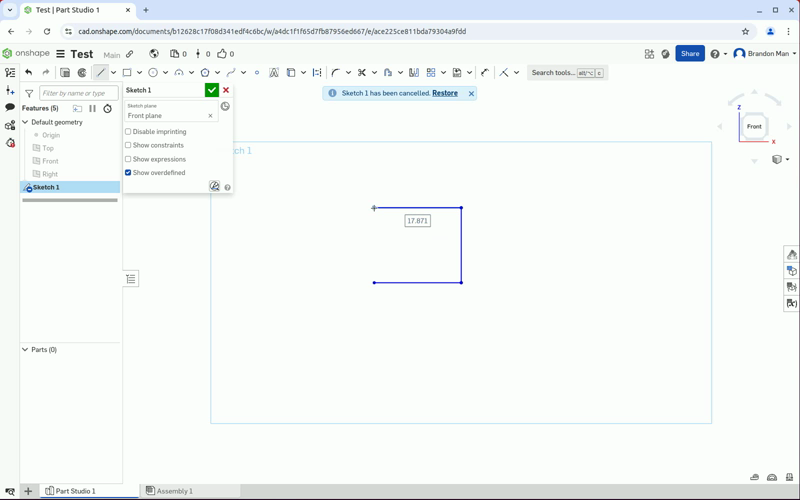
mouse_move(374, 282)
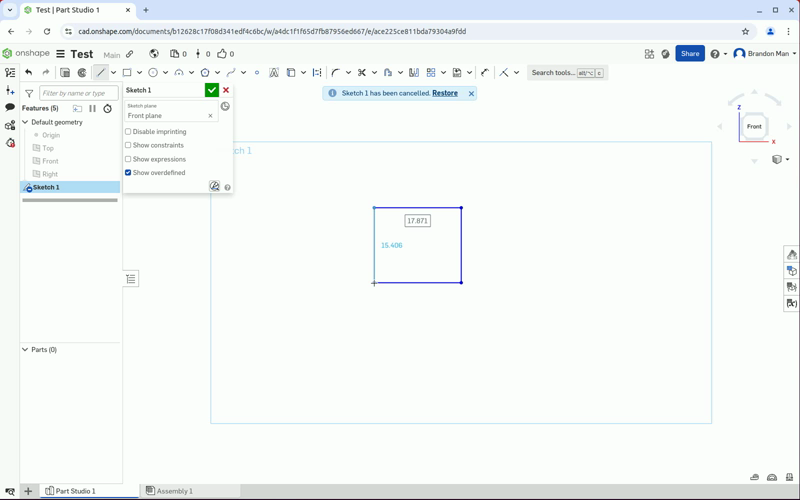
key_up(shift)
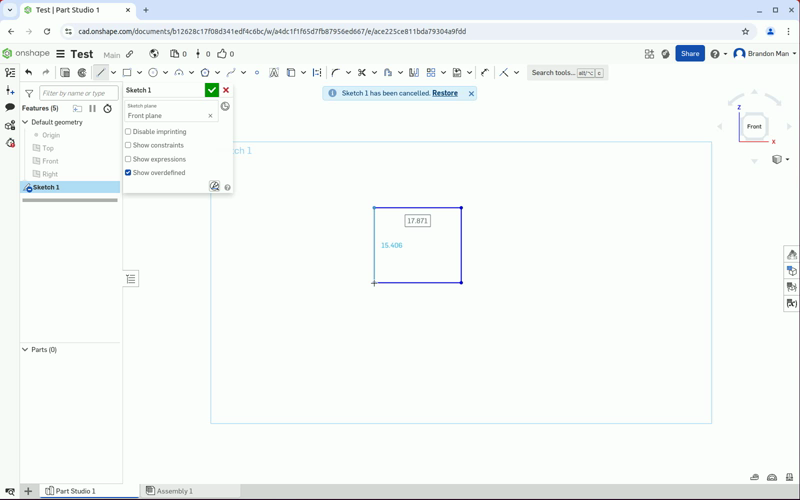
click(374, 282)
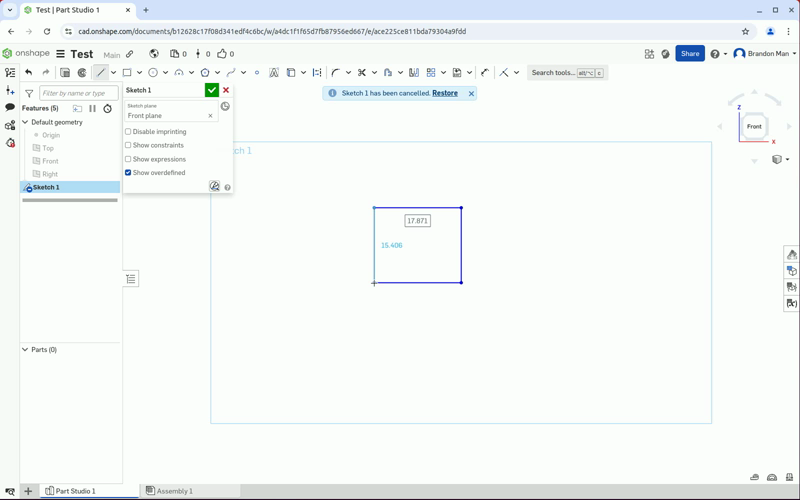
key(esc)
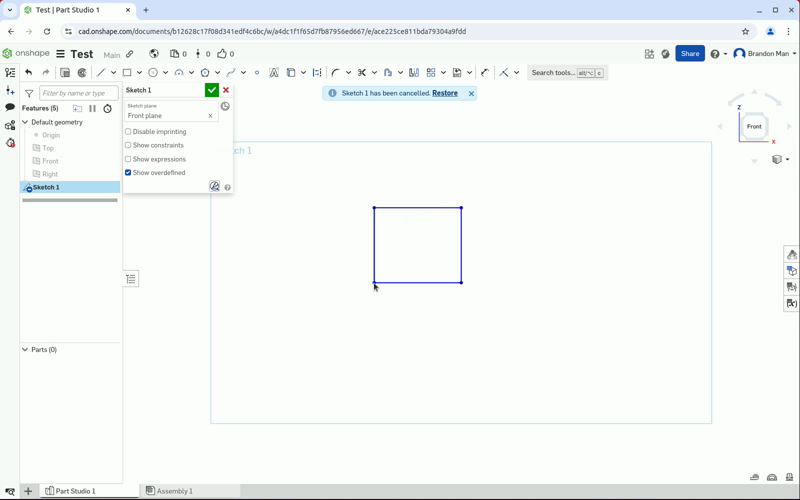
mouse_move(403, 217)
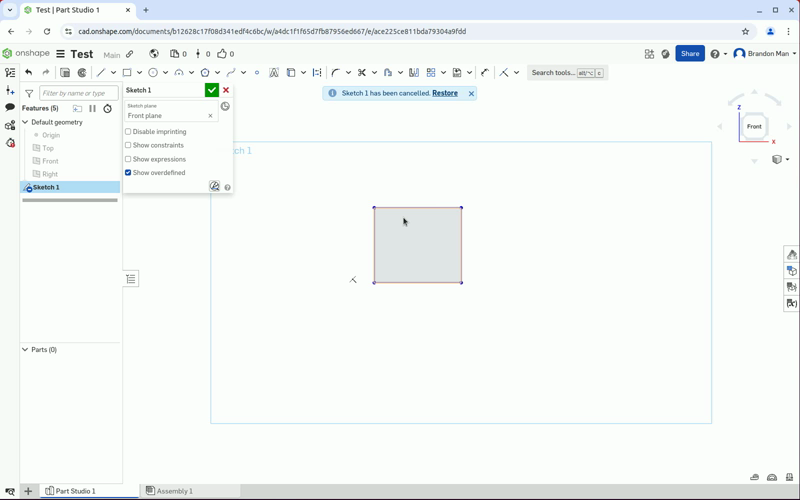
click(403, 217)
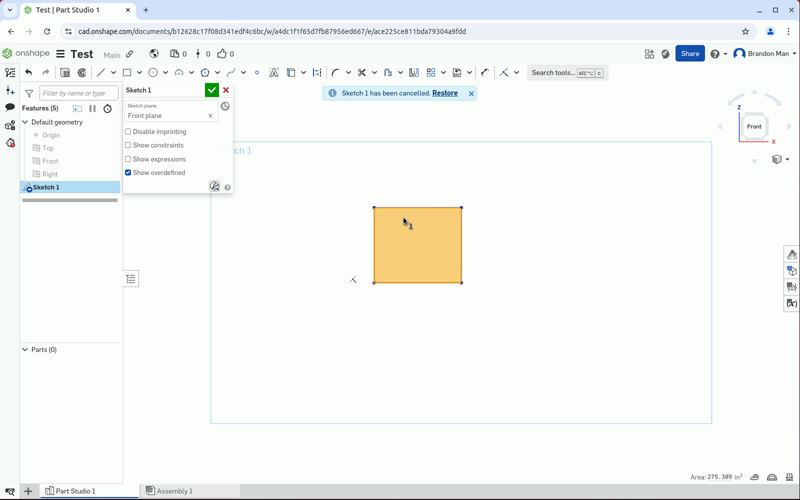
mouse_move(73, 352)
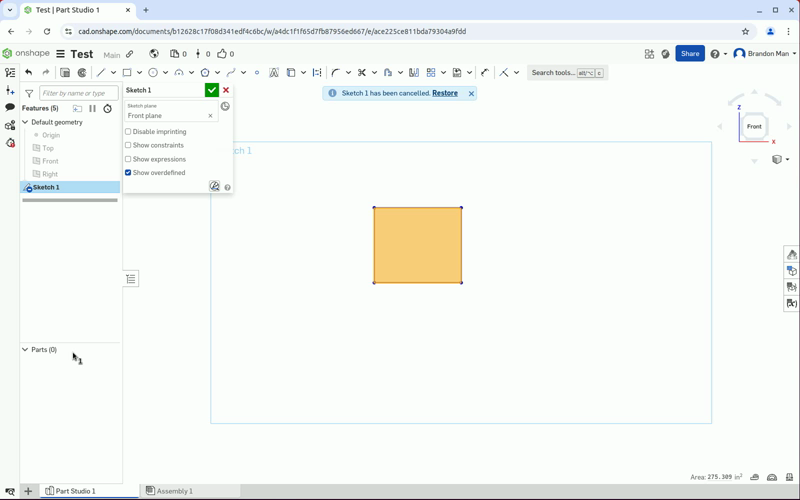
key(shift+y)
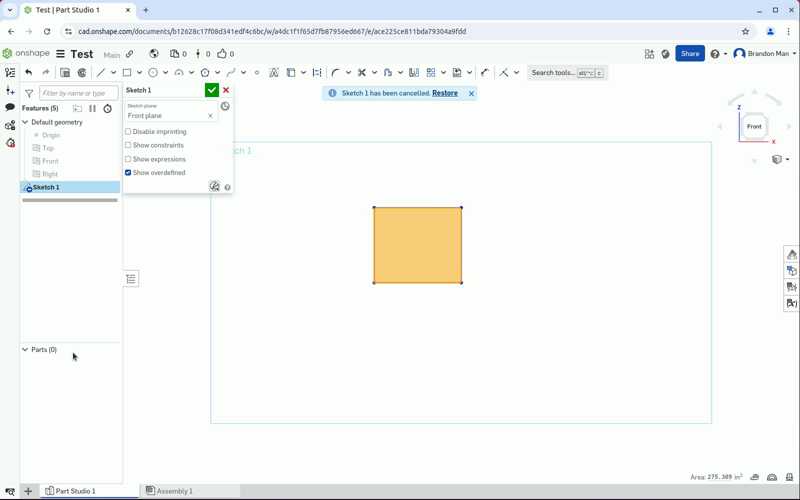
key(shift+e)
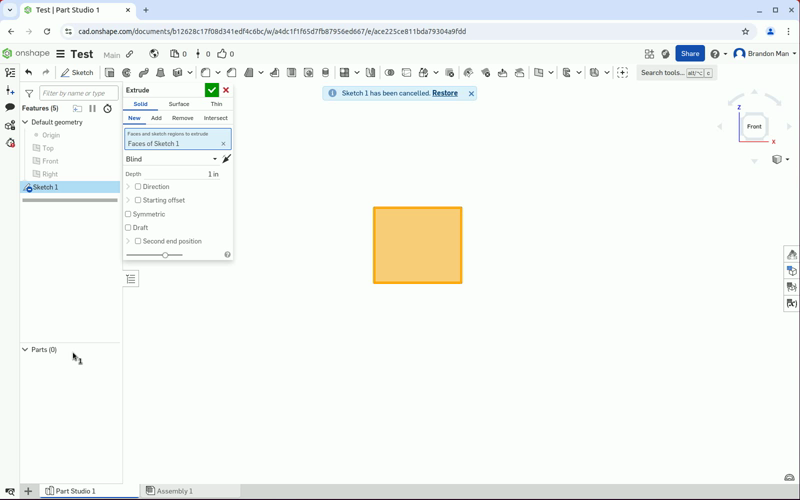
mouse_move(143, 106)
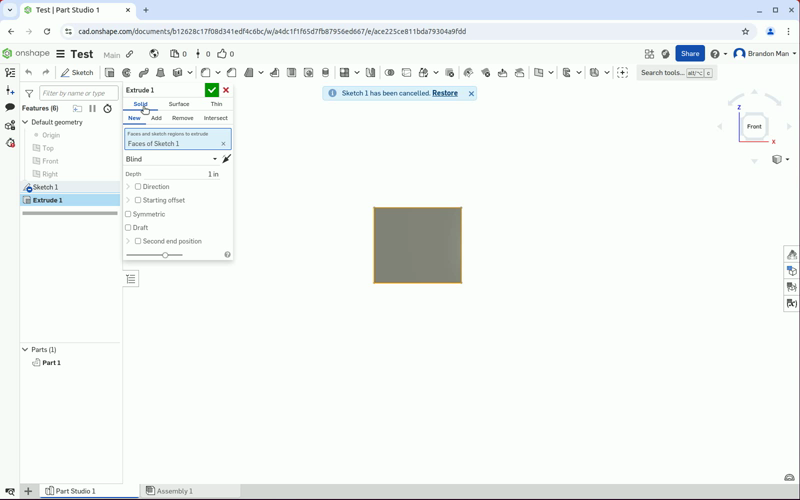
click(143, 106)
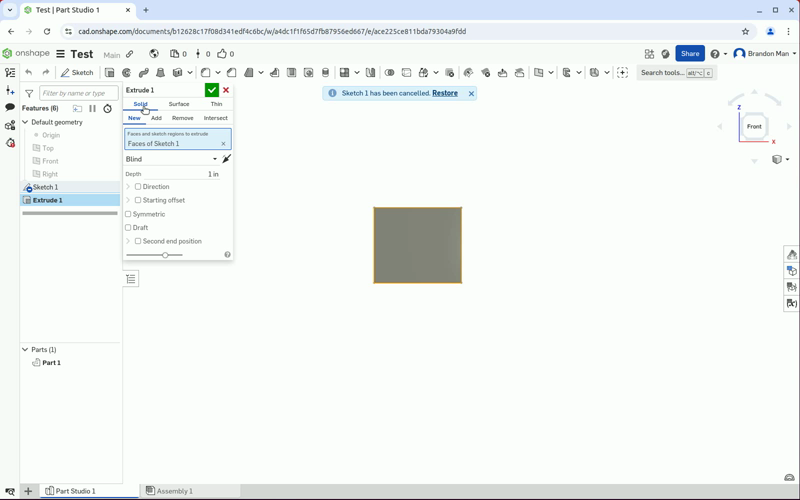
mouse_move(137, 120)
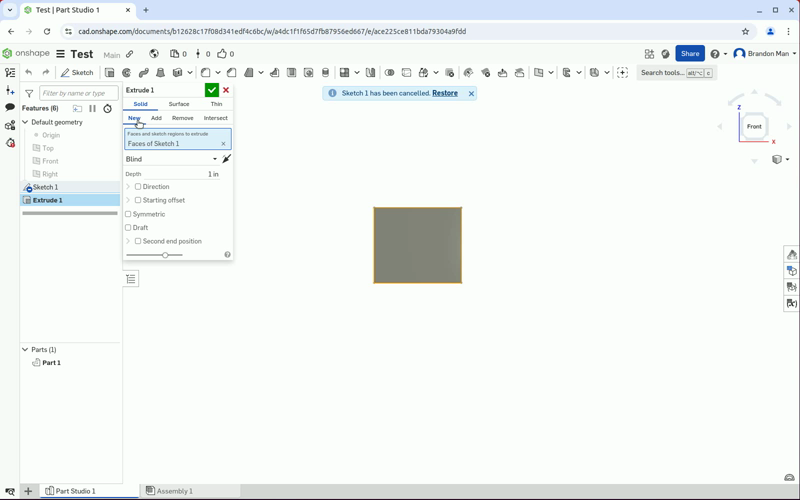
click(137, 120)
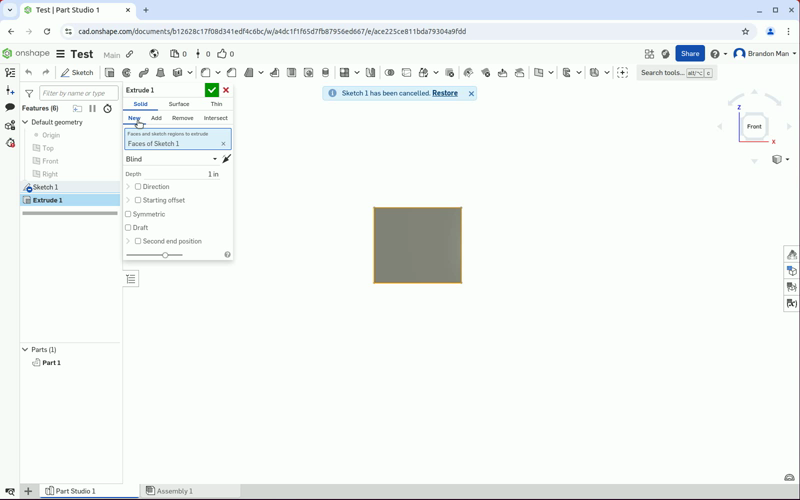
key(tab, 4)
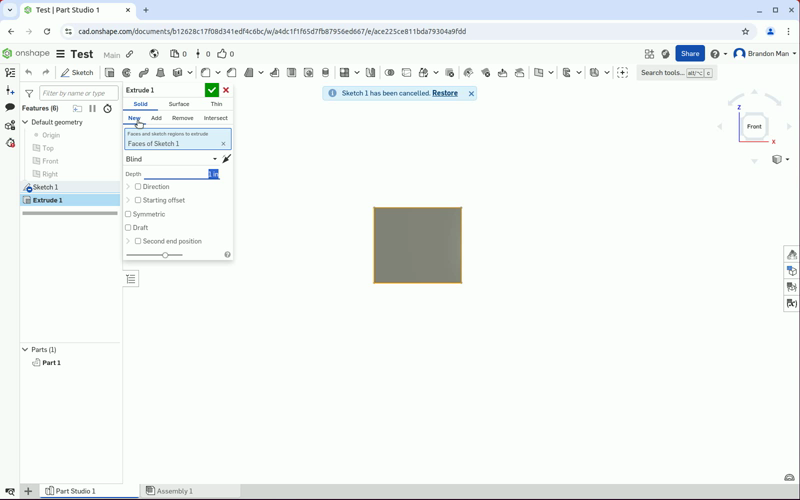
text(17.813)
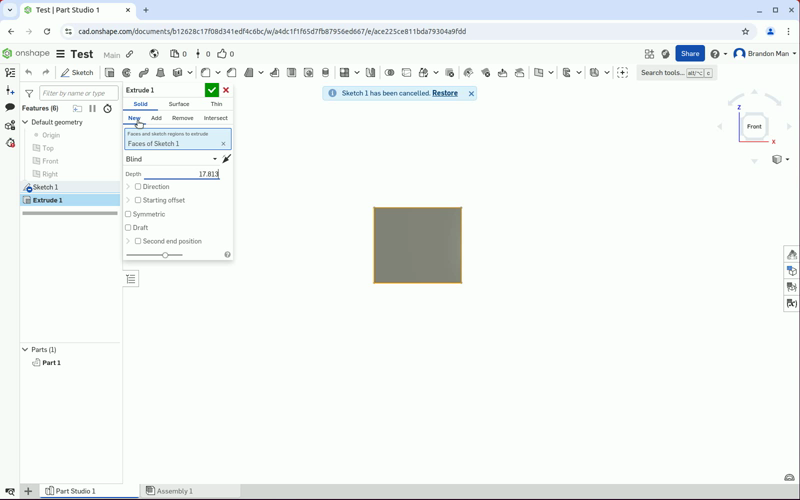
key(enter)
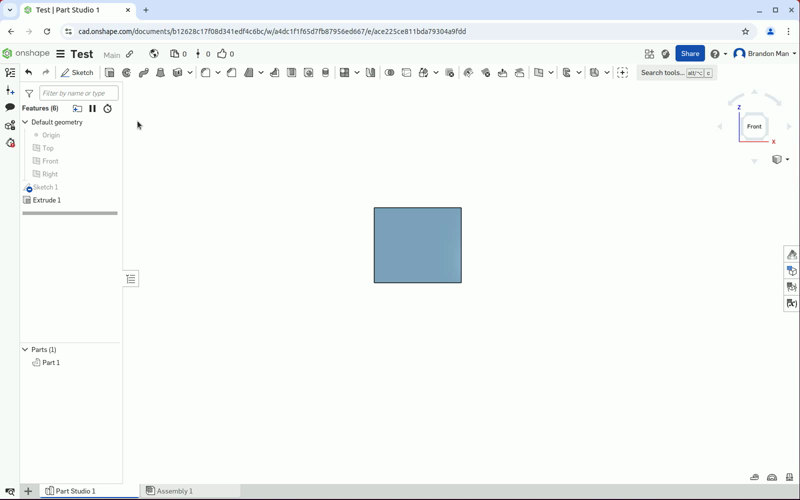
key(shift+h)
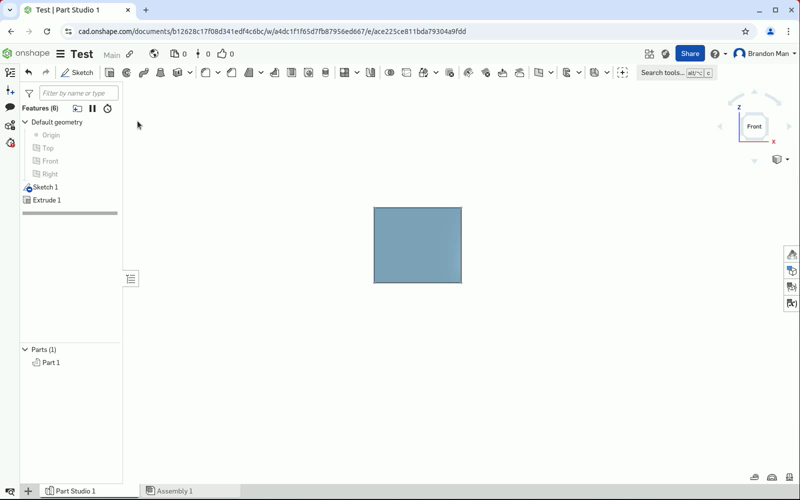
key(shift+h)
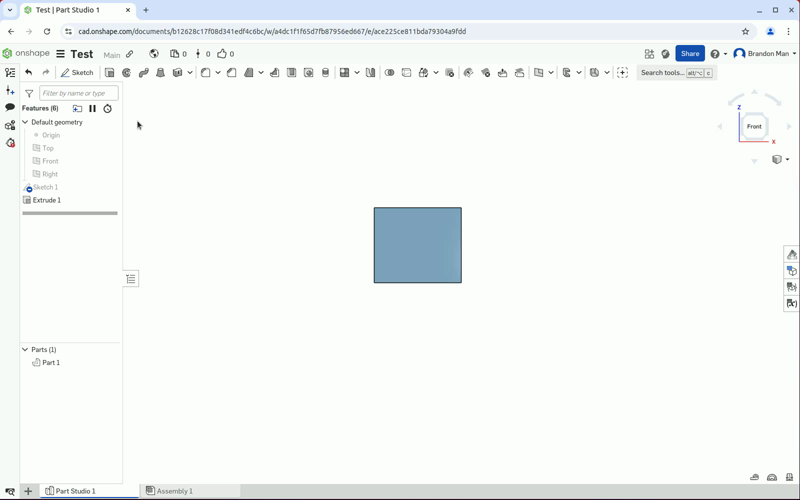
mouse_move(73, 189)
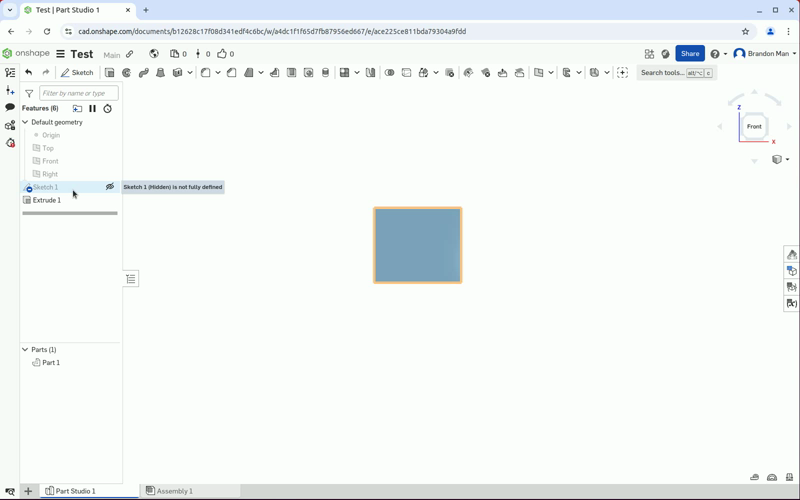
click(73, 189)
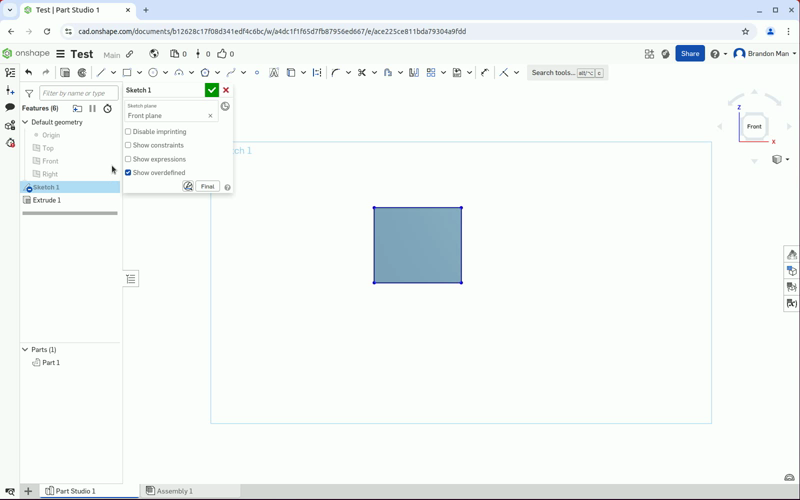
mouse_move(229, 92)
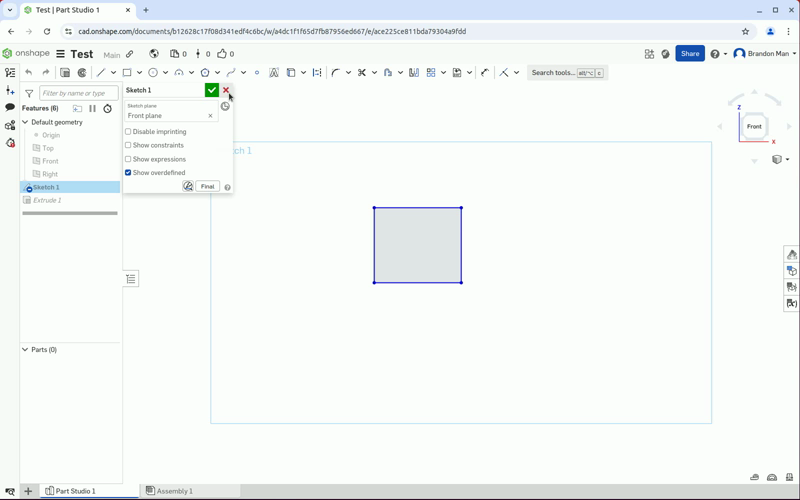
click(229, 92)
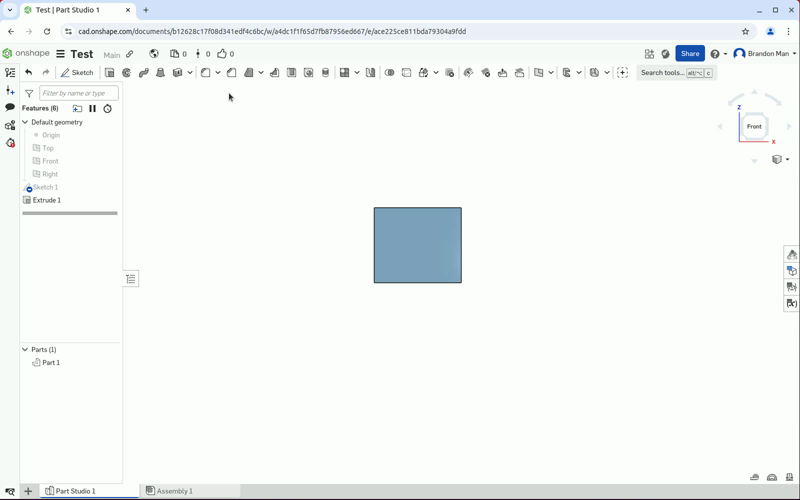
mouse_move(541, 75)
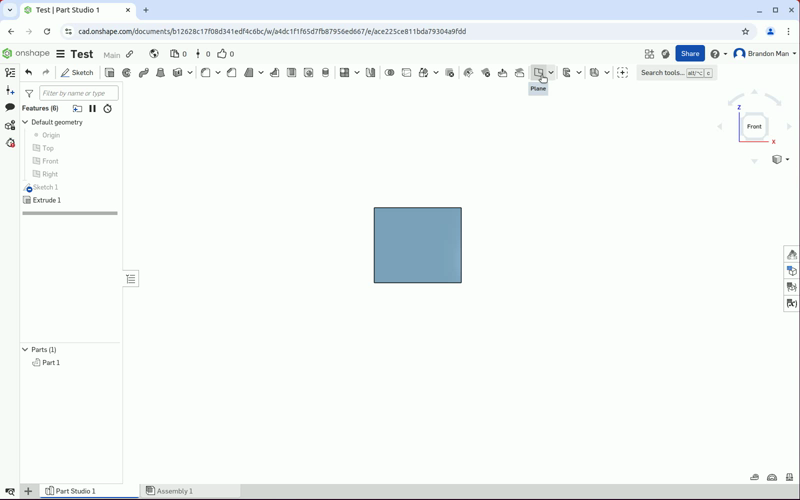
click(541, 75)
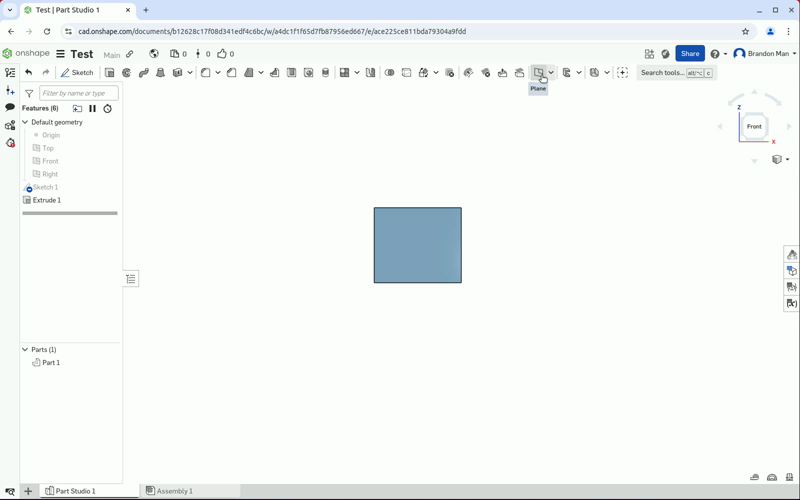
mouse_move(73, 163)
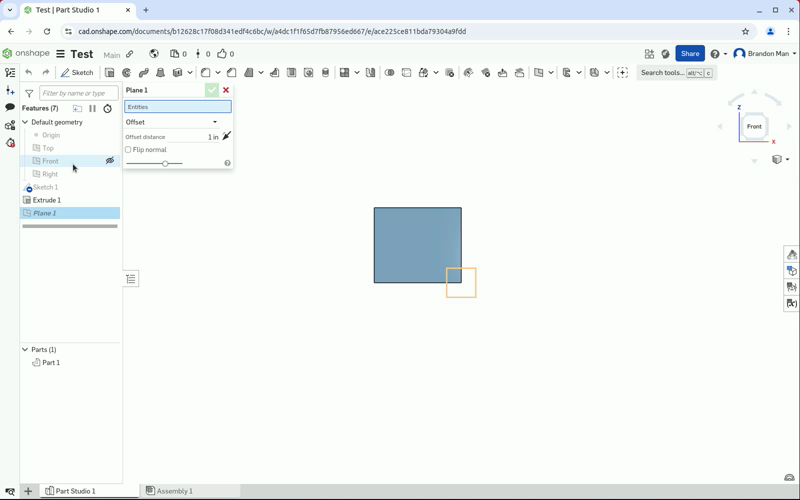
click(73, 163)
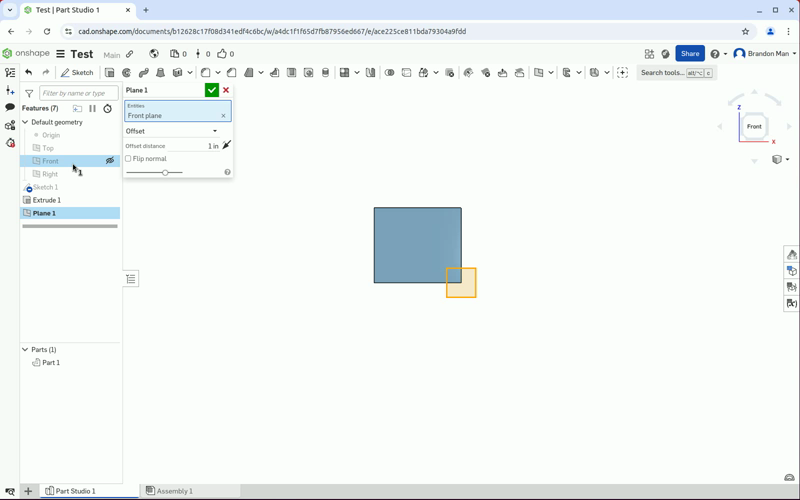
key(tab, 2)
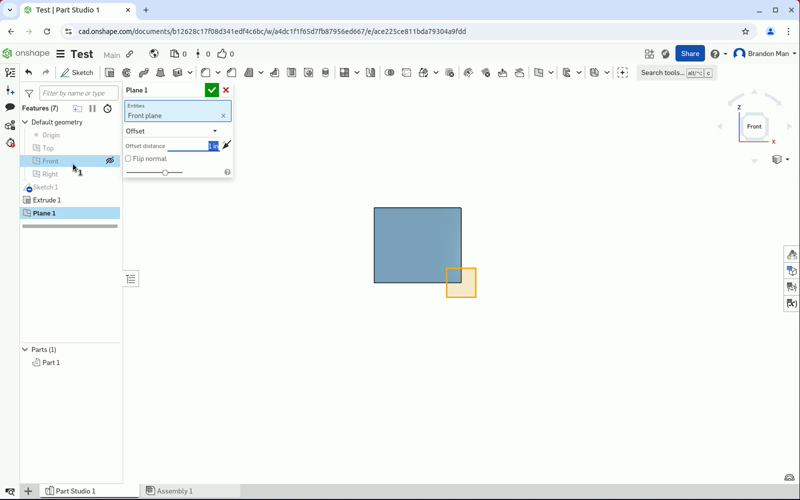
text(17.809)
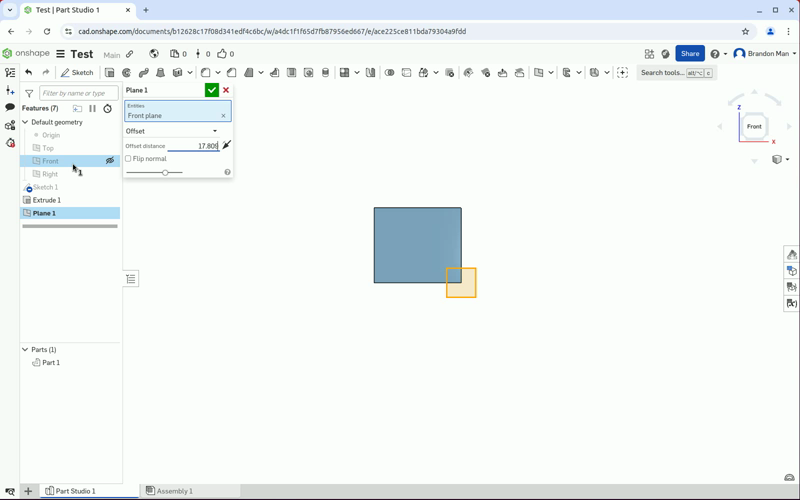
key(enter, 2)
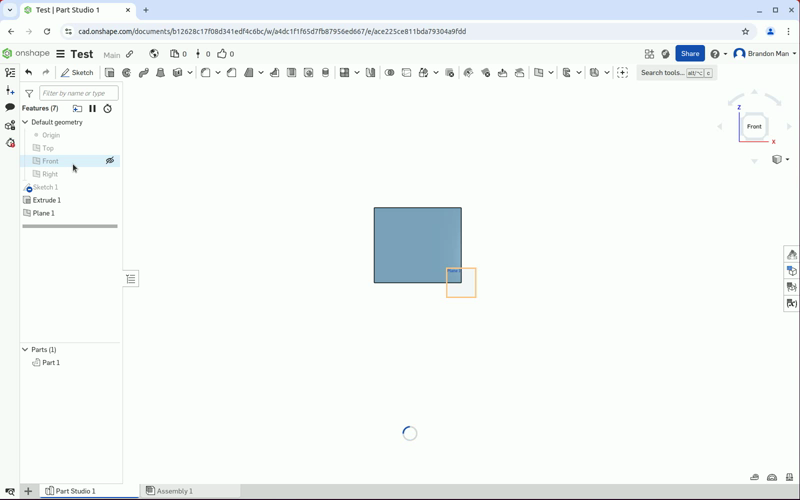
key(shift+s)
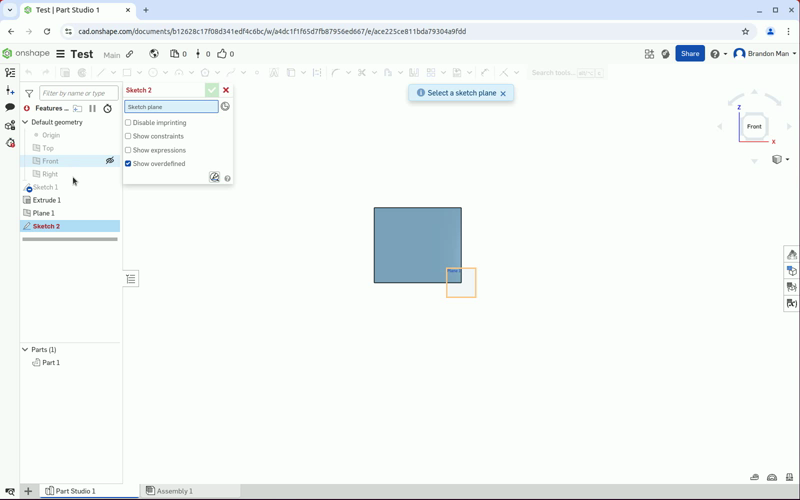
mouse_move(73, 215)
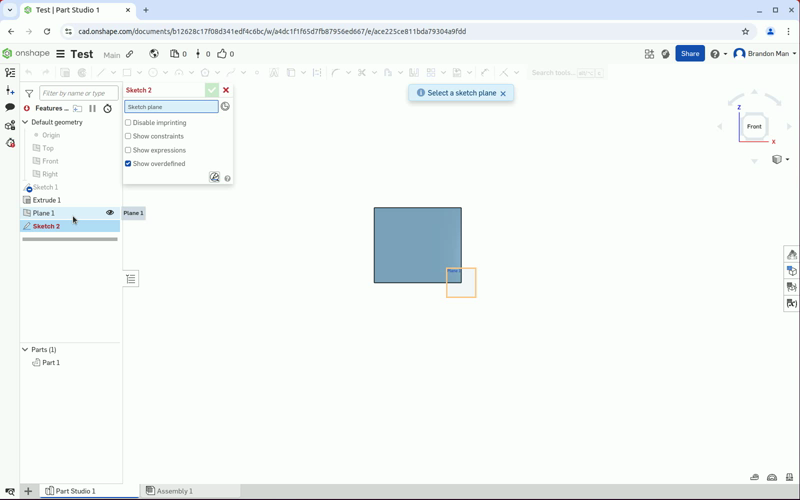
click(73, 215)
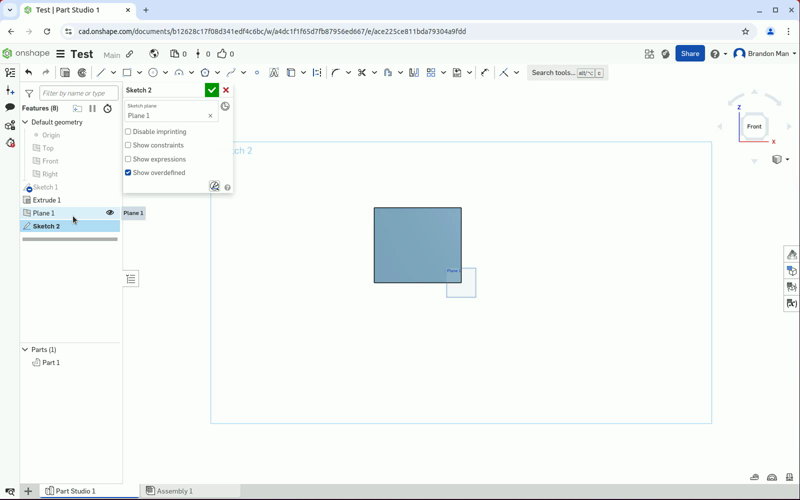
mouse_move(73, 352)
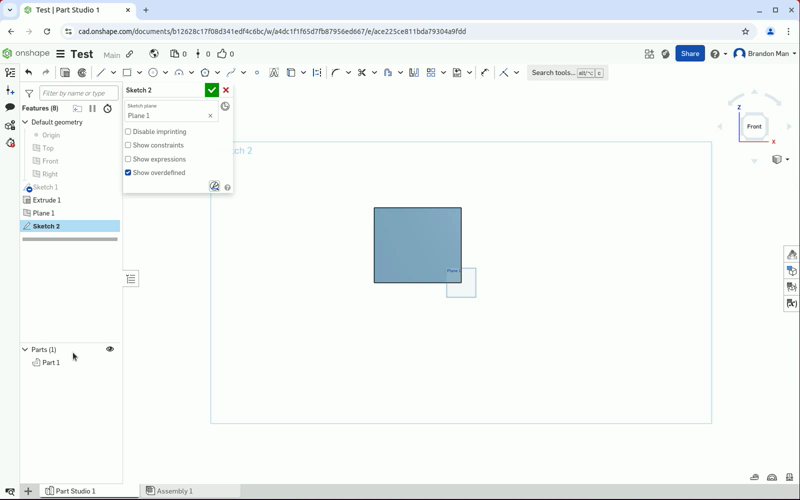
key(y)
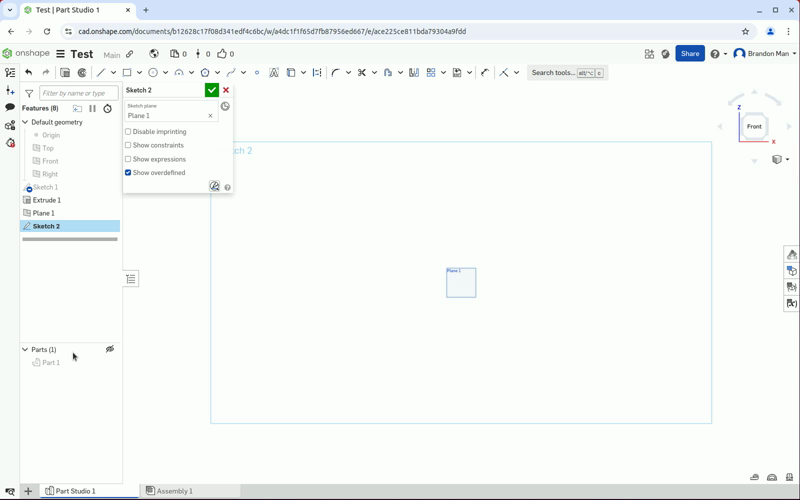
key(l)
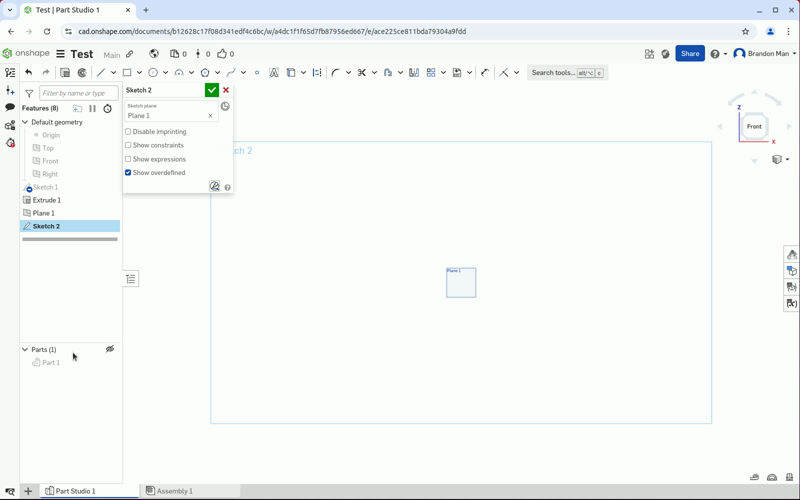
key_down(shift)
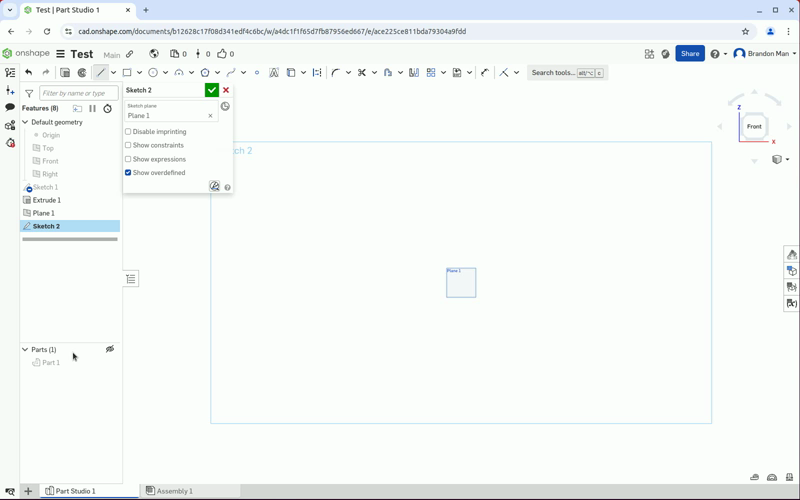
mouse_move(374, 282)
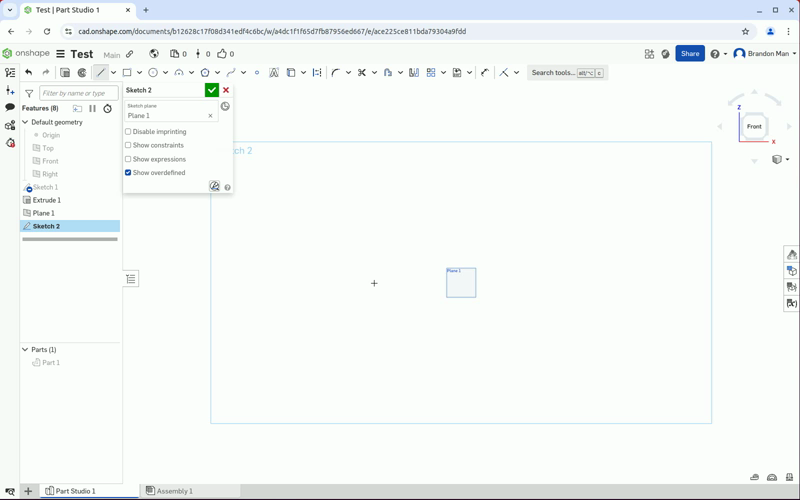
click(374, 282)
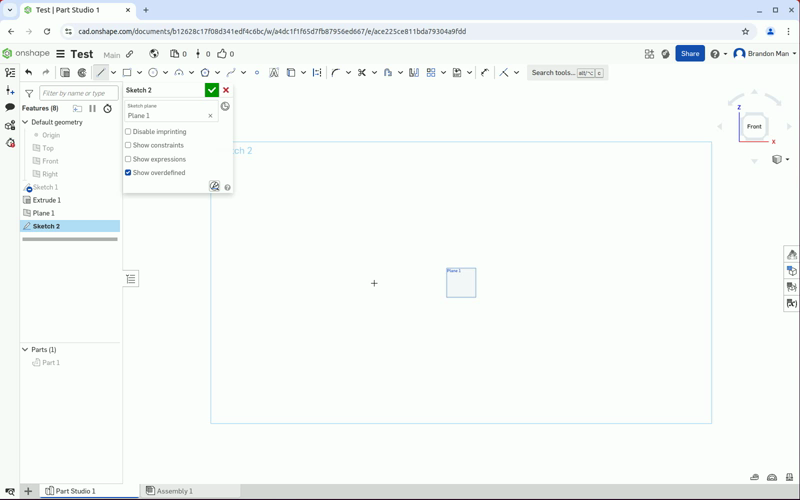
key_up(shift)
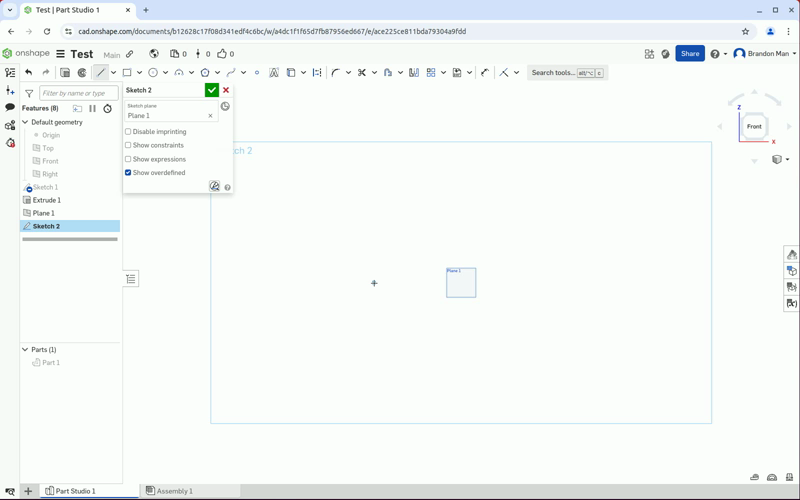
key_down(shift)
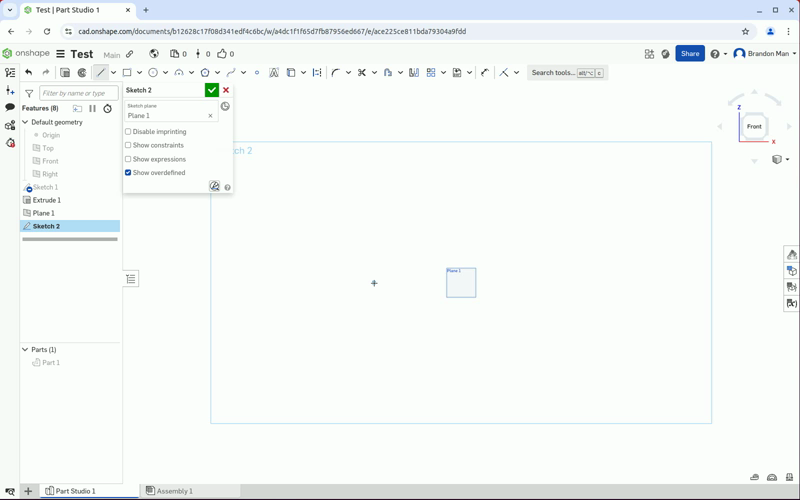
mouse_move(404, 282)
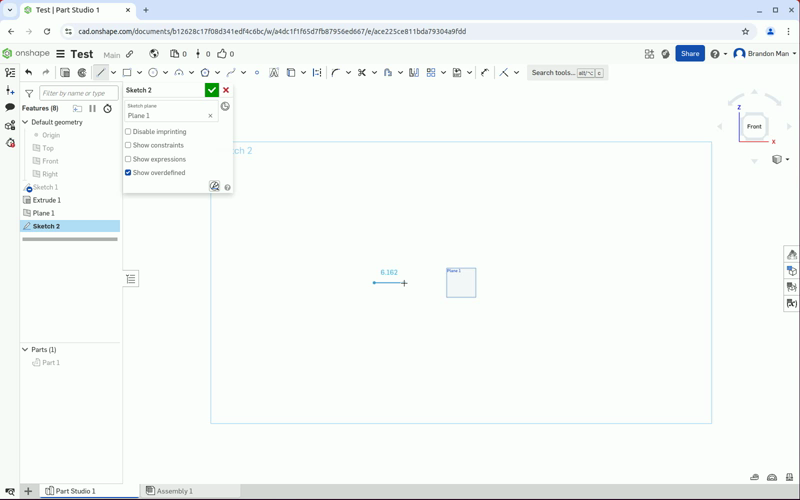
mouse_move(403, 282)
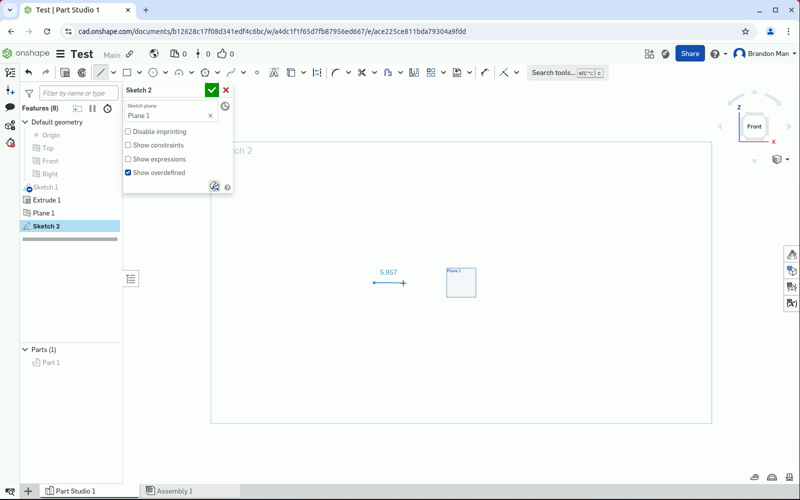
click(403, 282)
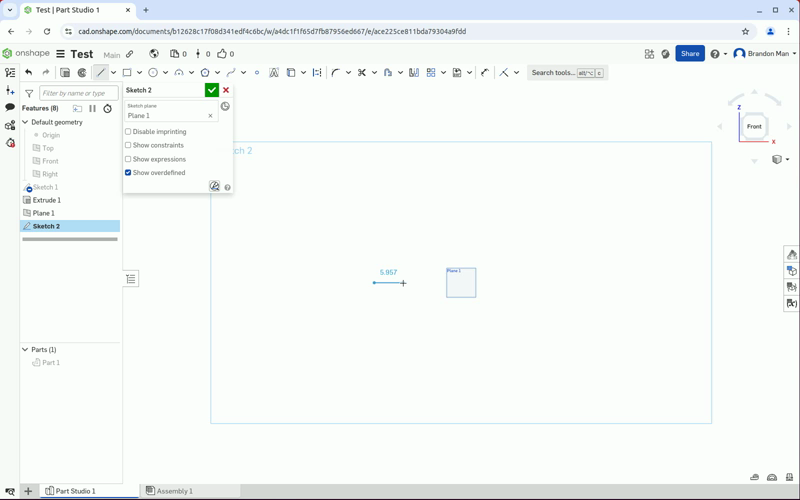
key_up(shift)
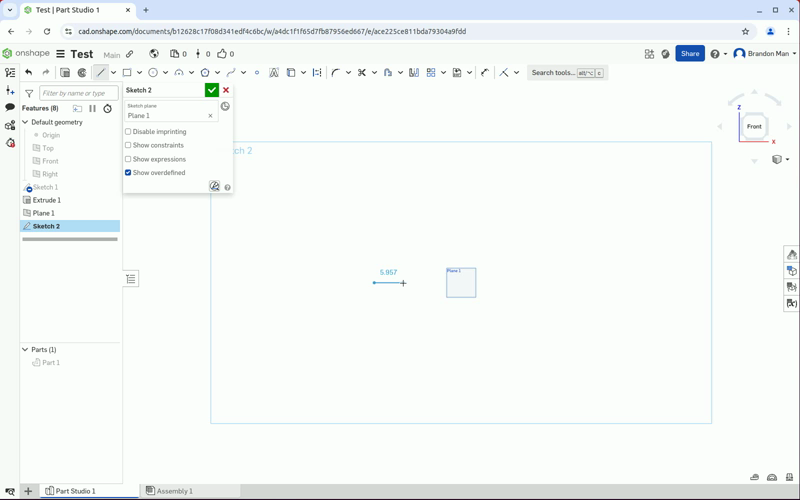
key_down(shift)
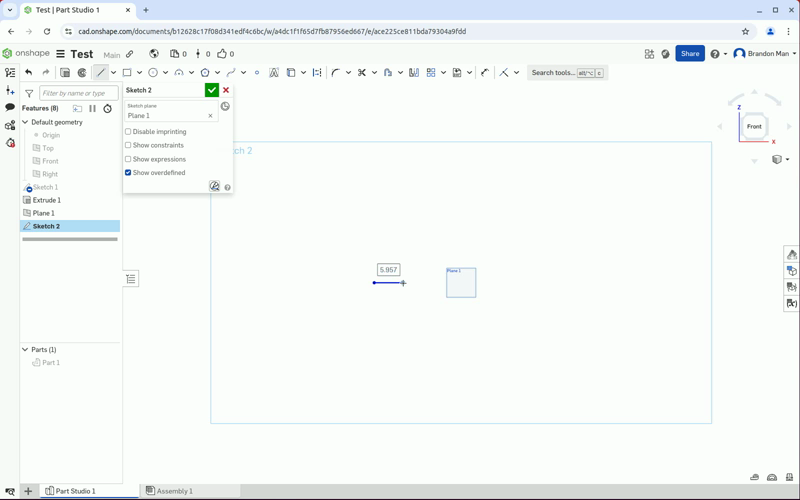
mouse_move(433, 282)
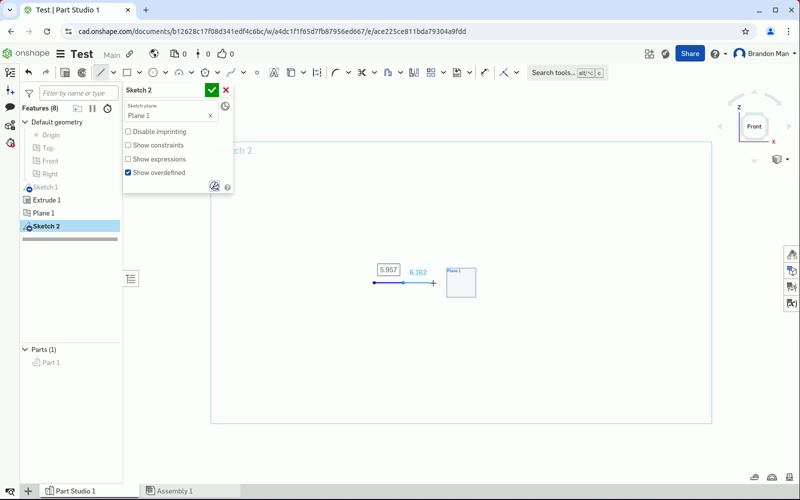
mouse_move(403, 255)
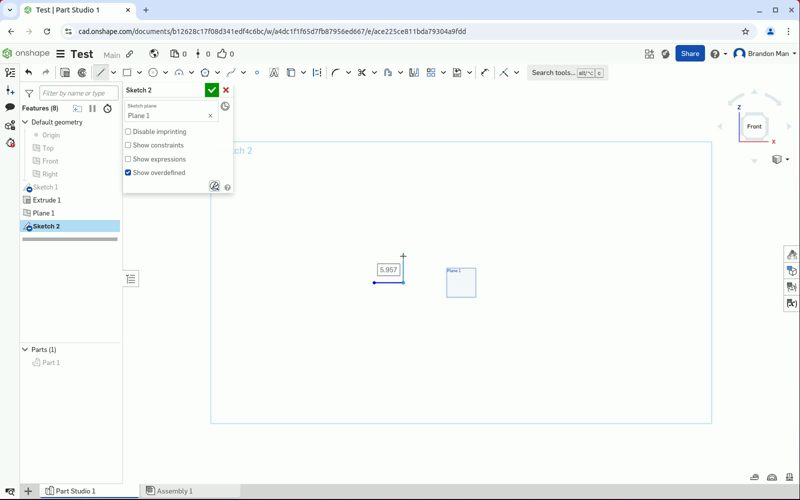
click(403, 255)
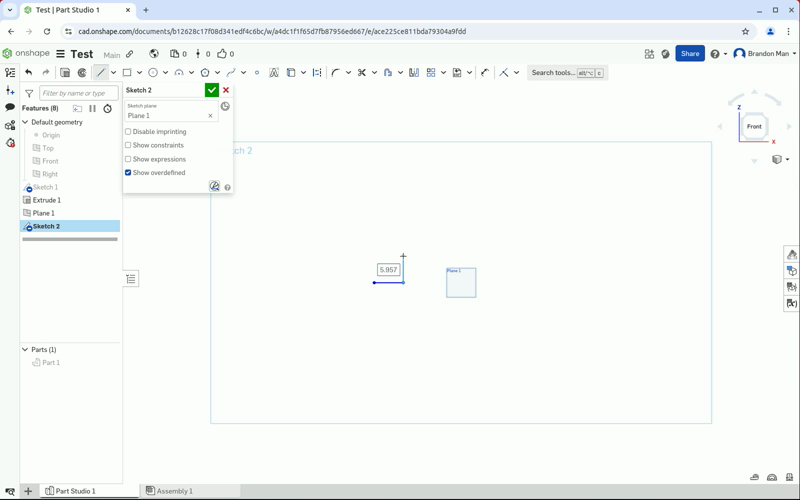
key_up(shift)
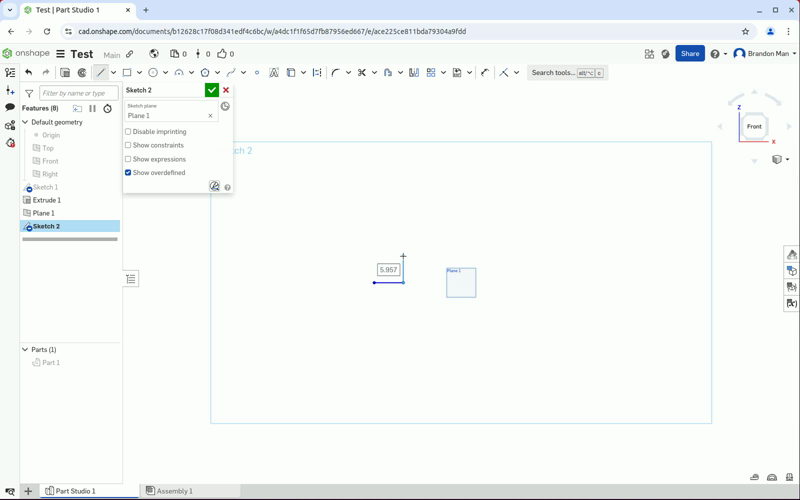
key_down(shift)
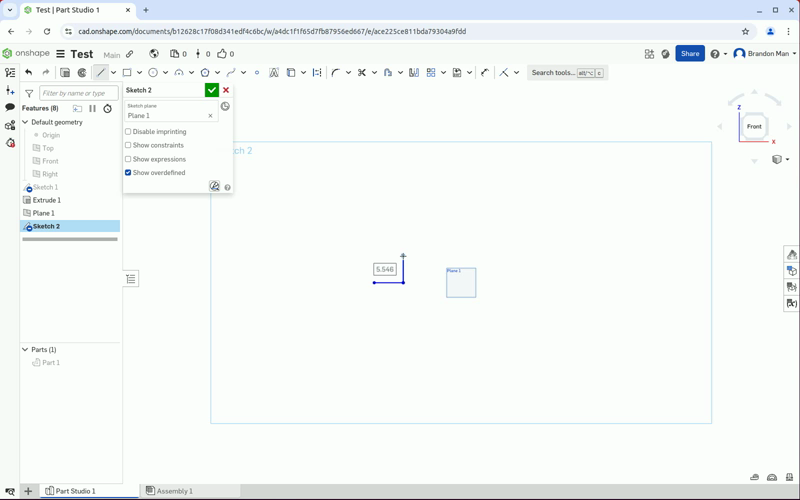
mouse_move(433, 255)
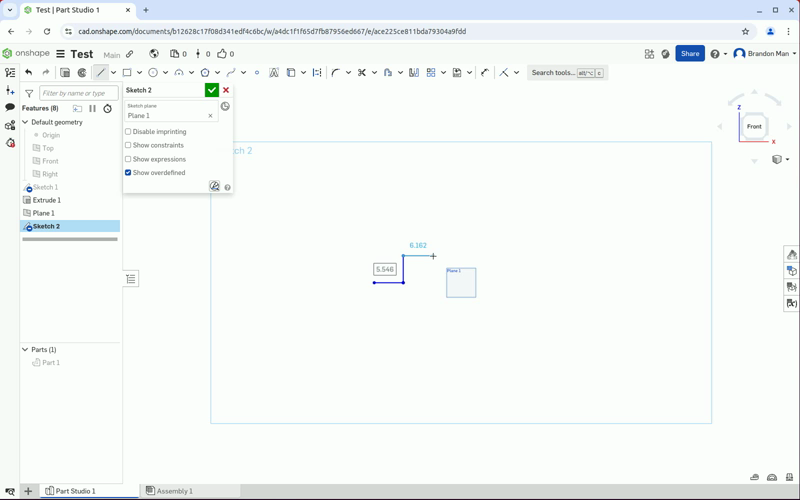
mouse_move(374, 255)
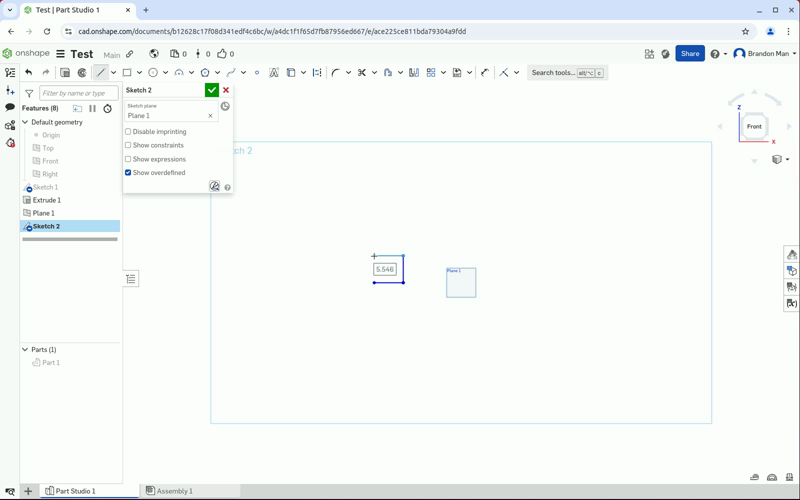
click(374, 255)
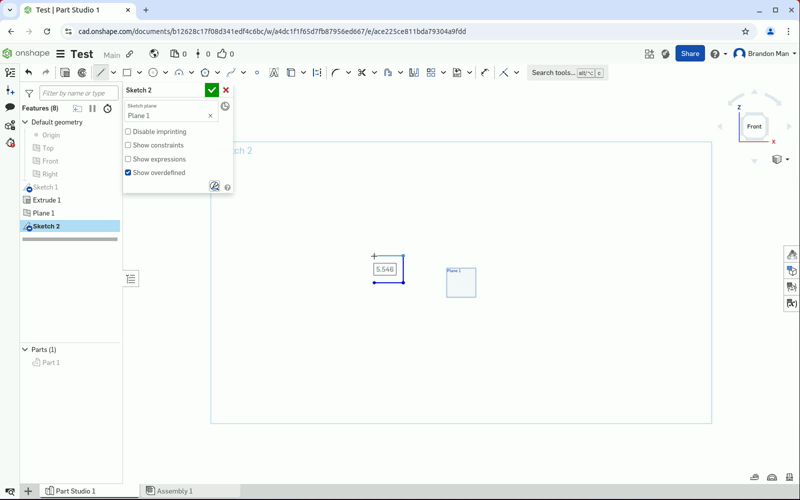
key_up(shift)
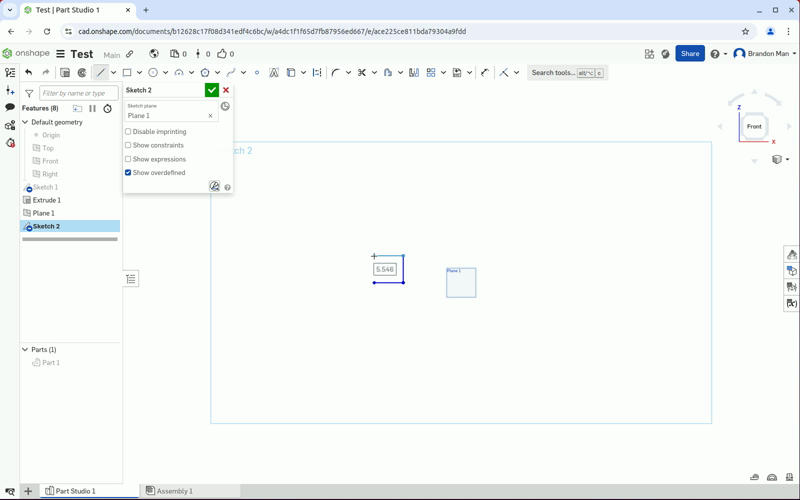
mouse_move(404, 255)
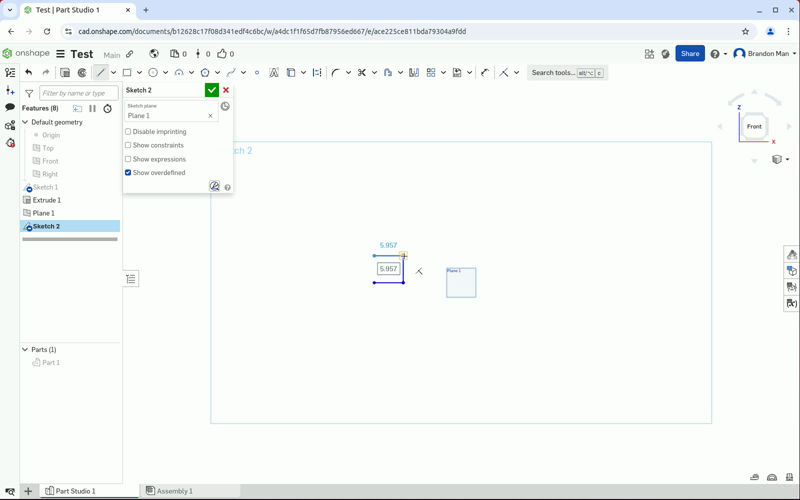
key_down(shift)
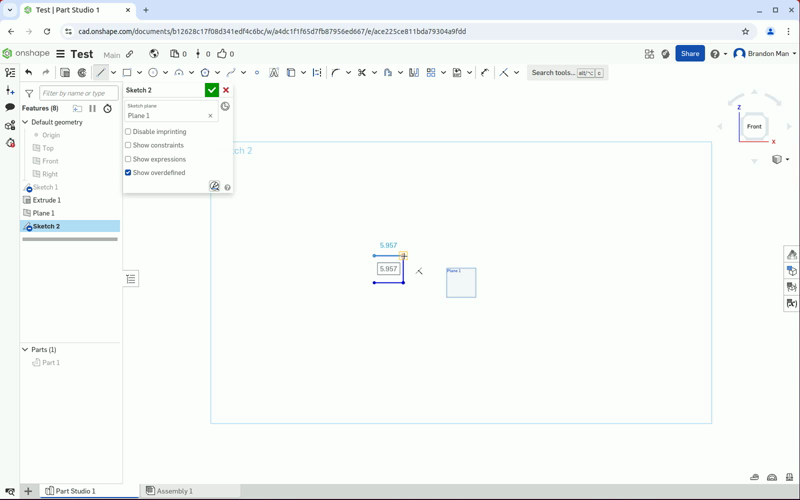
mouse_move(374, 282)
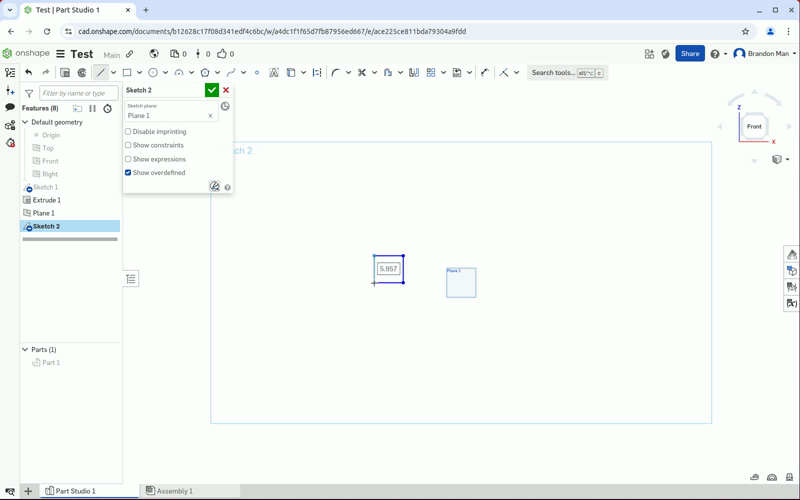
key_up(shift)
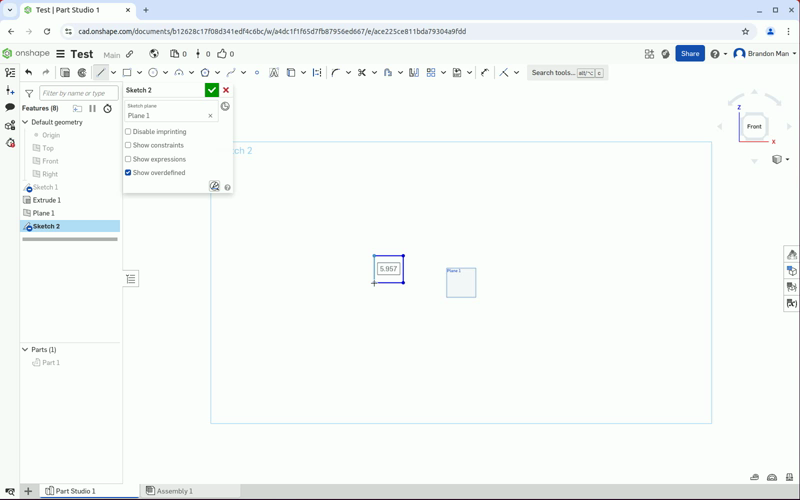
click(374, 282)
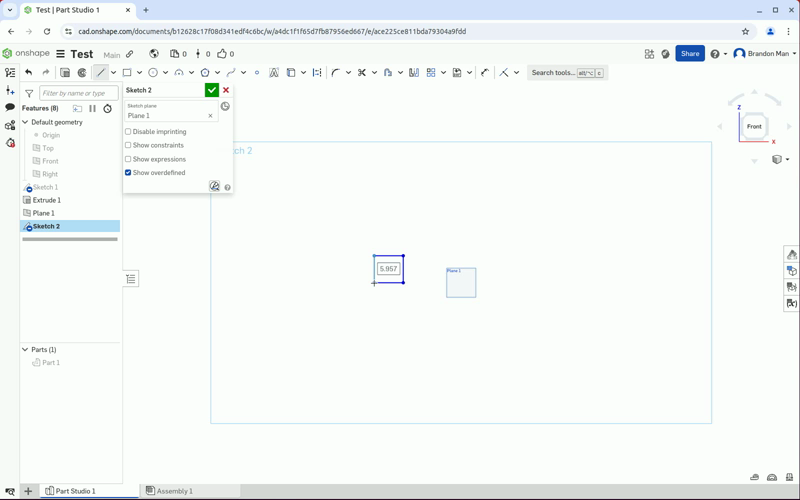
key(esc)
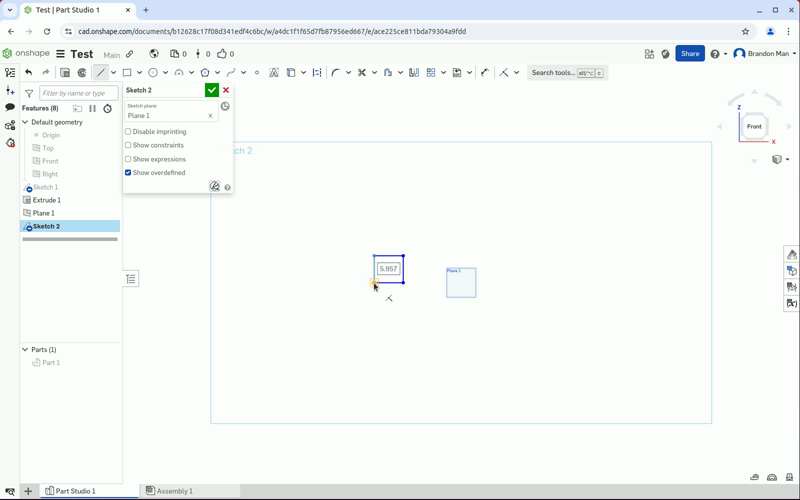
mouse_move(376, 281)
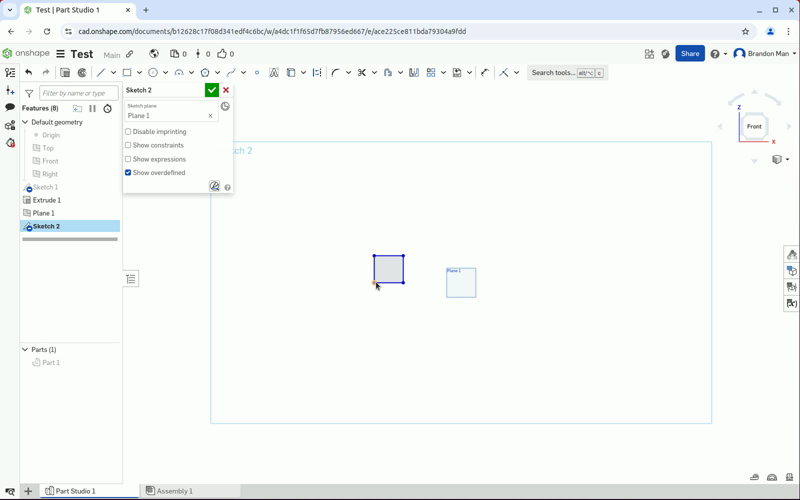
scroll(6)
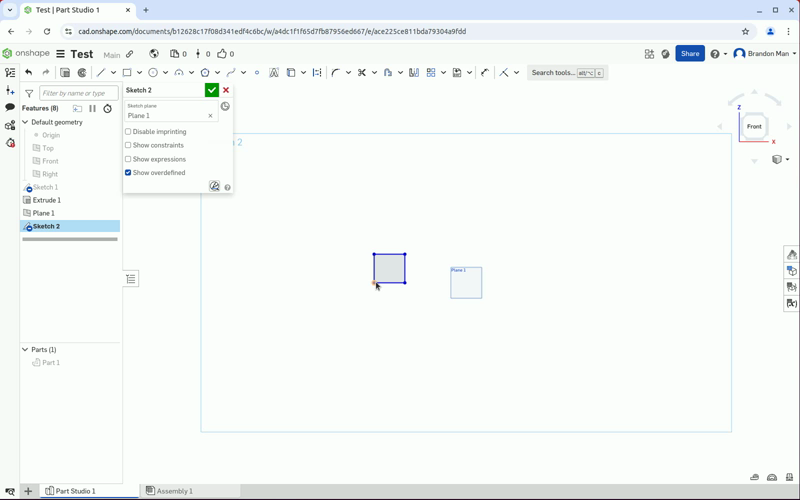
scroll(6)
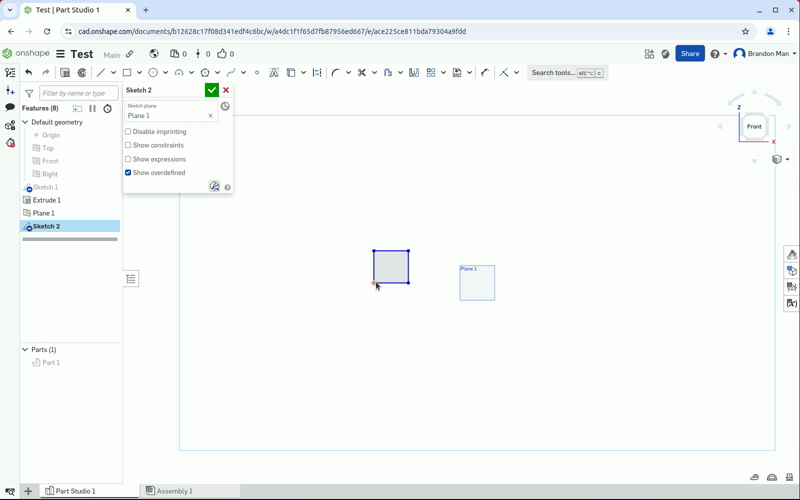
scroll(6)
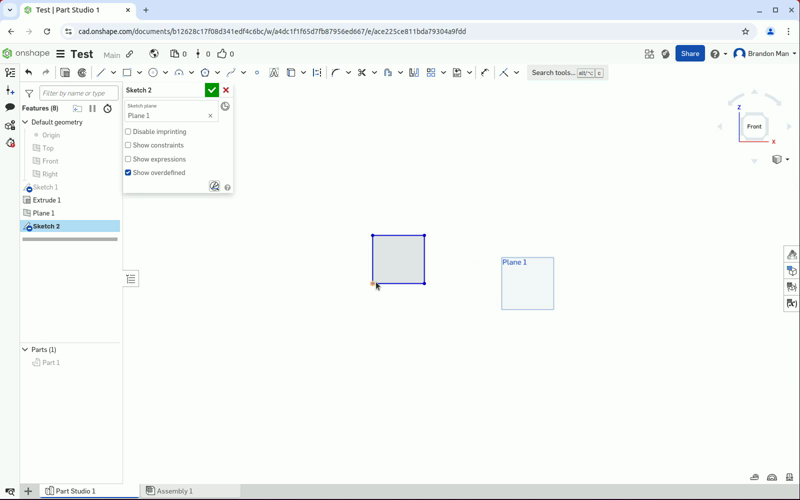
scroll(6)
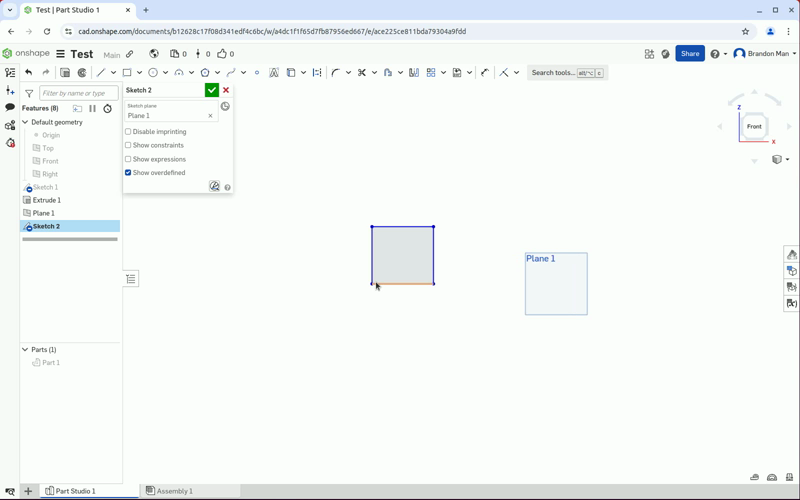
scroll(6)
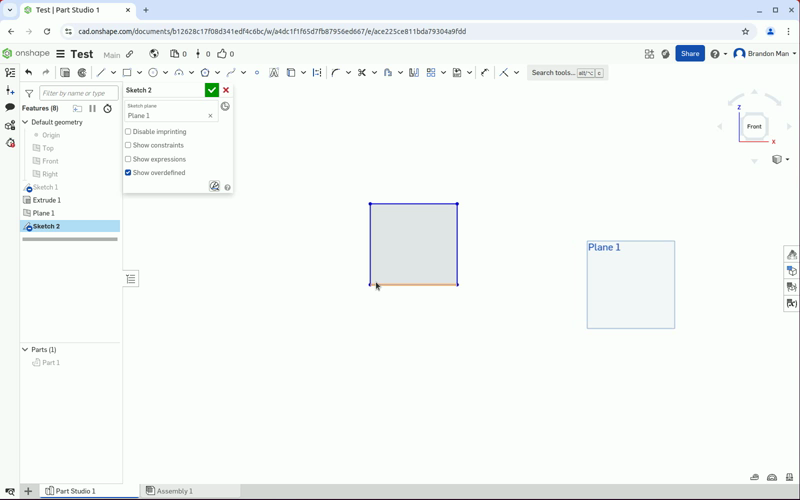
scroll(6)
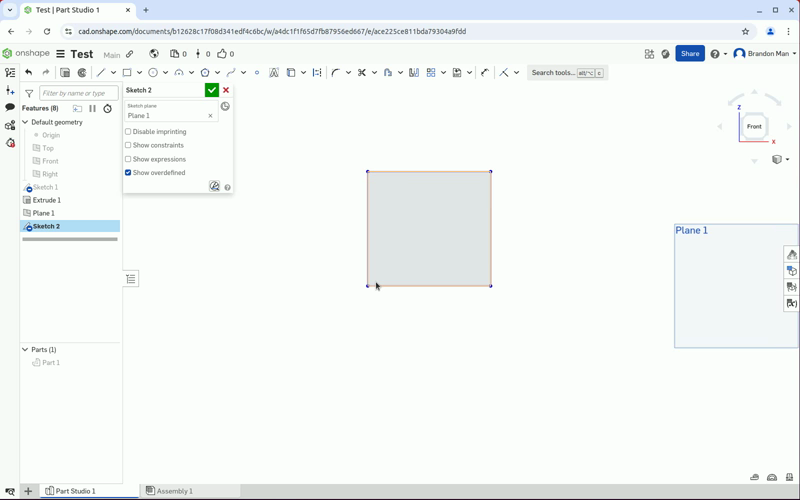
scroll(6)
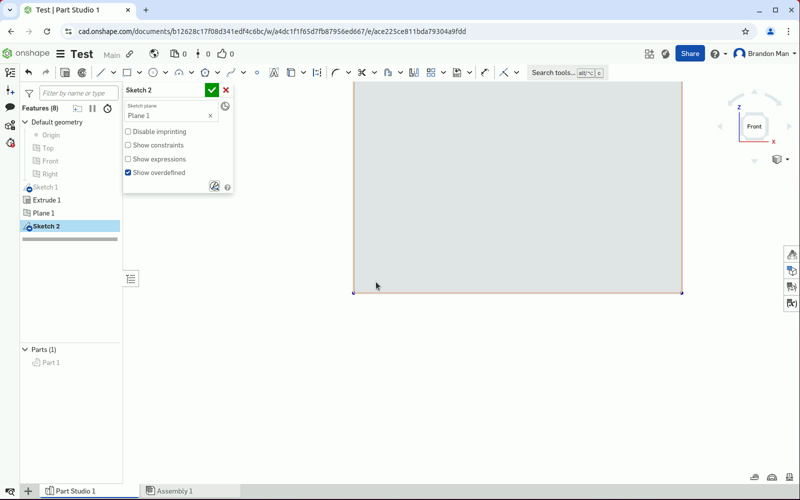
click(376, 281)
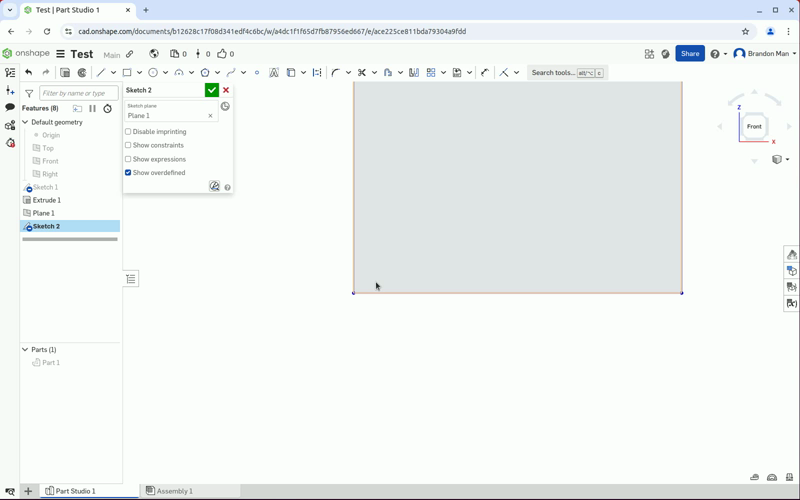
scroll(-6)
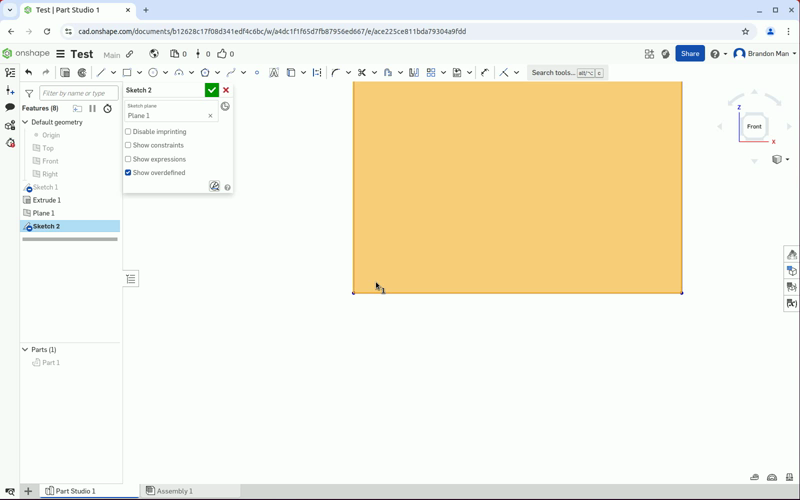
scroll(-6)
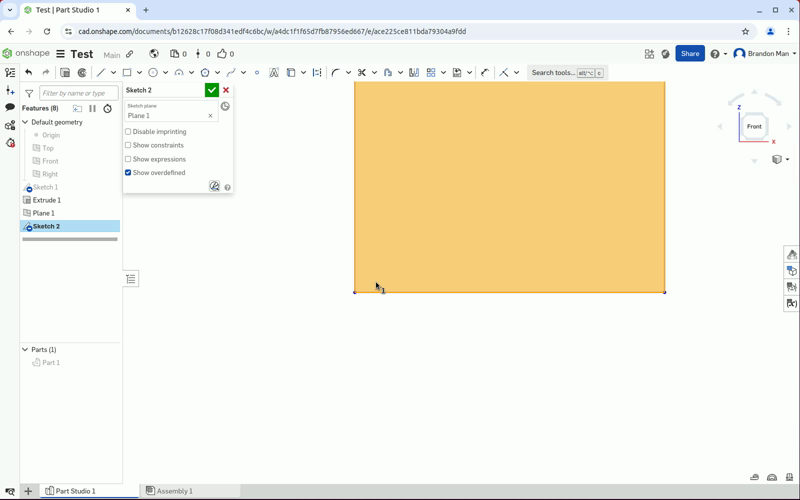
scroll(-6)
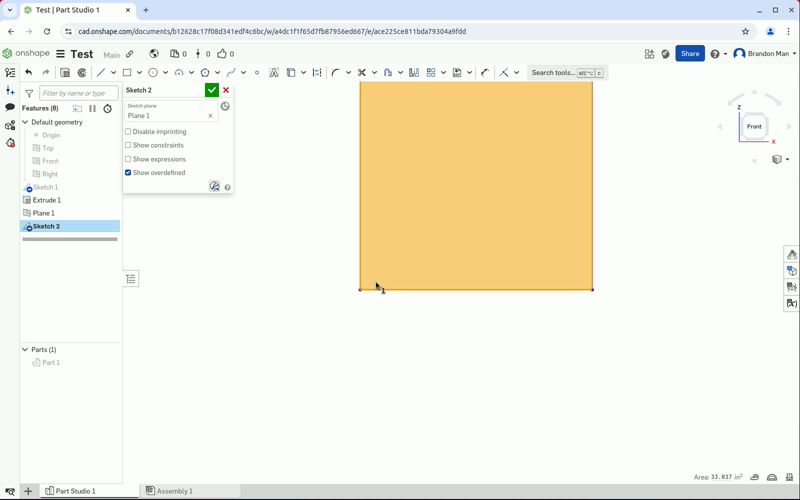
scroll(-6)
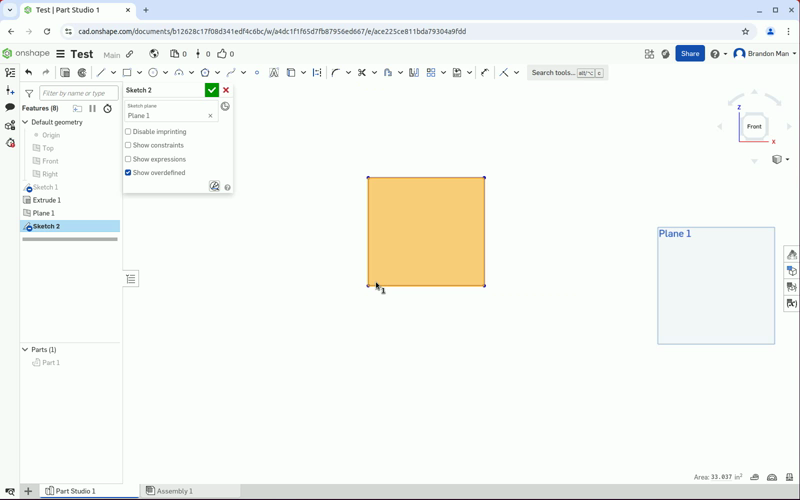
scroll(-6)
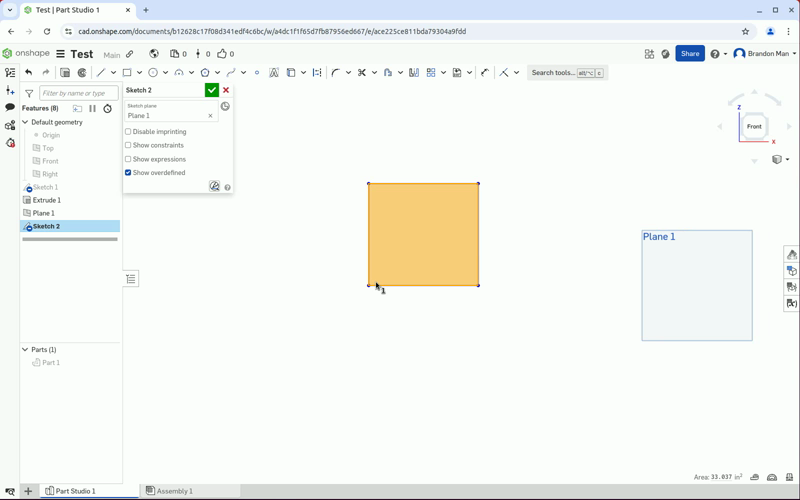
scroll(-6)
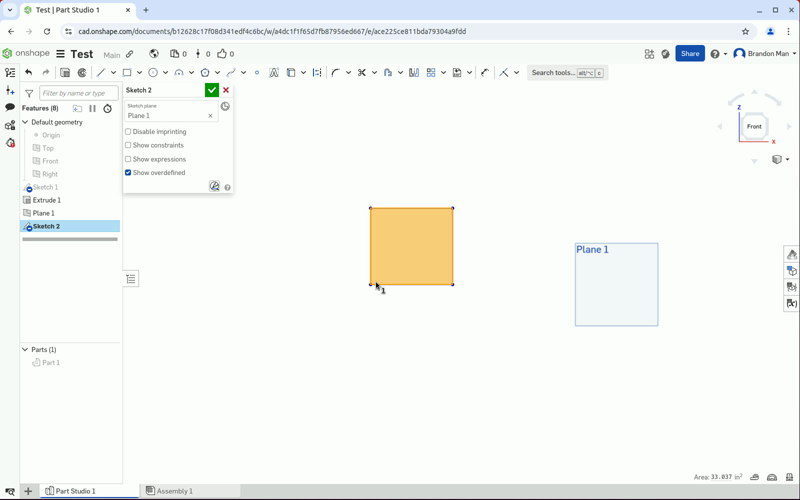
scroll(-6)
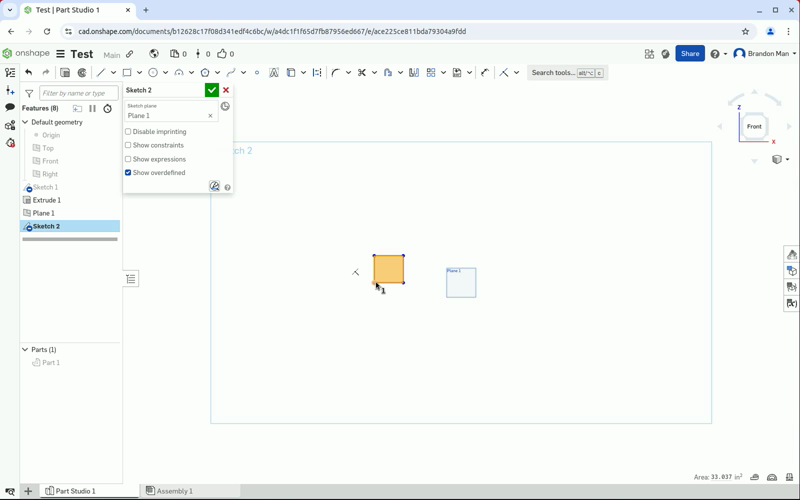
mouse_move(73, 352)
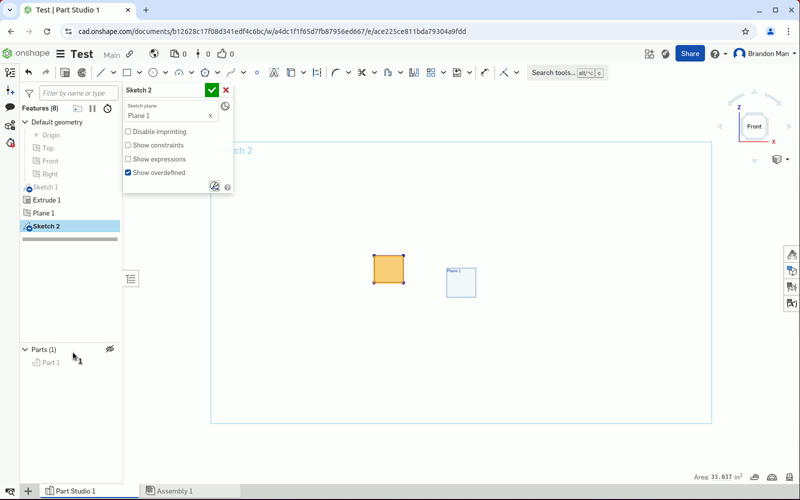
key(shift+y)
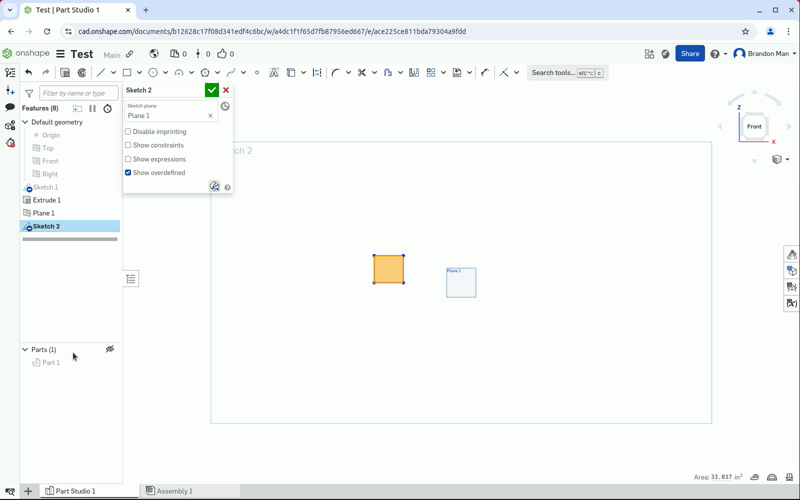
key(shift+e)
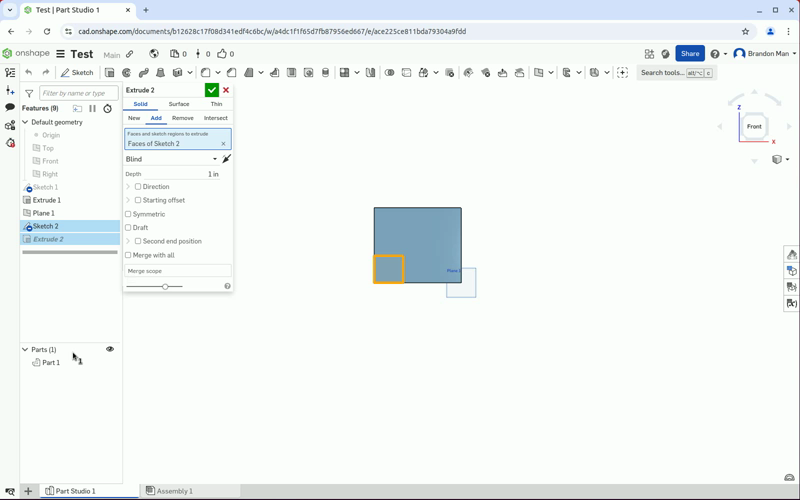
mouse_move(143, 106)
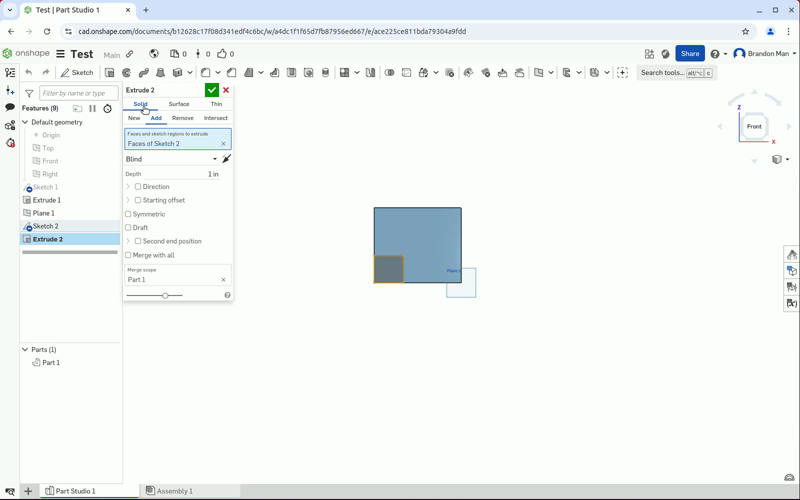
click(143, 106)
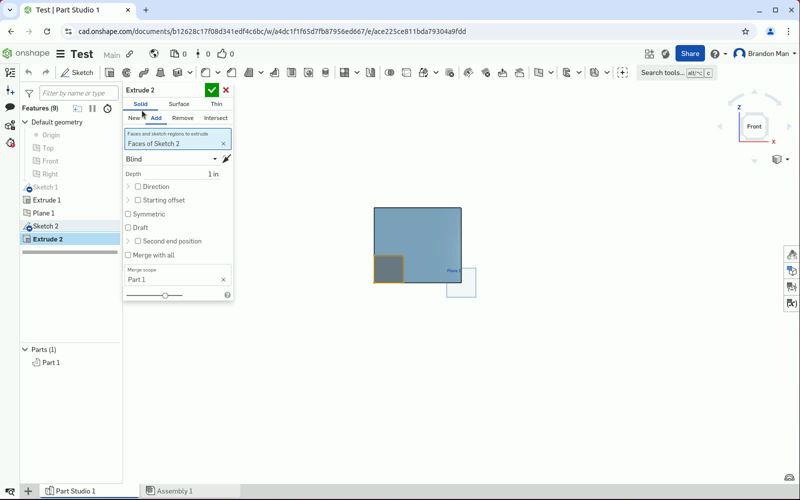
mouse_move(137, 120)
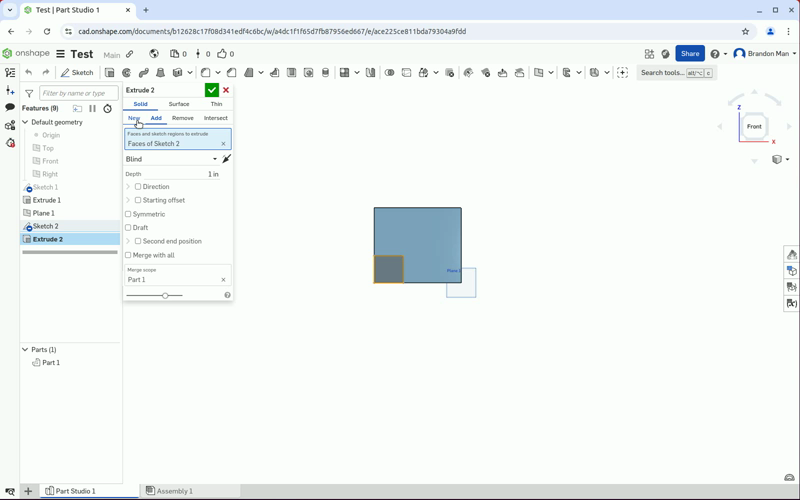
click(137, 120)
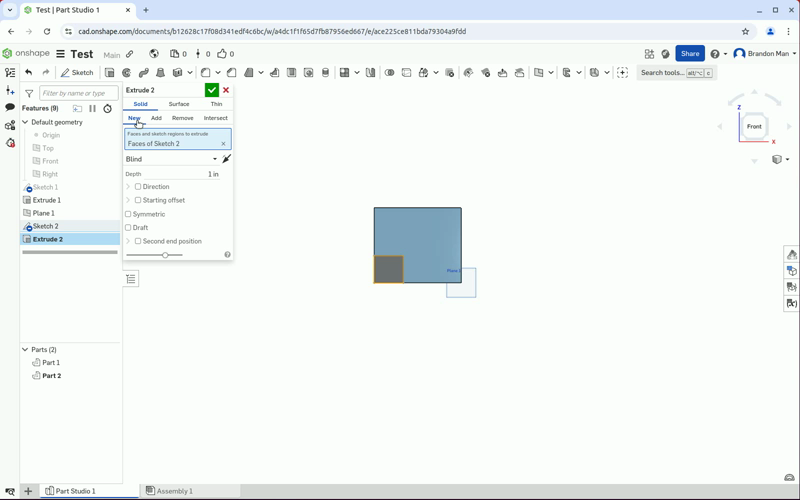
key(tab, 4)
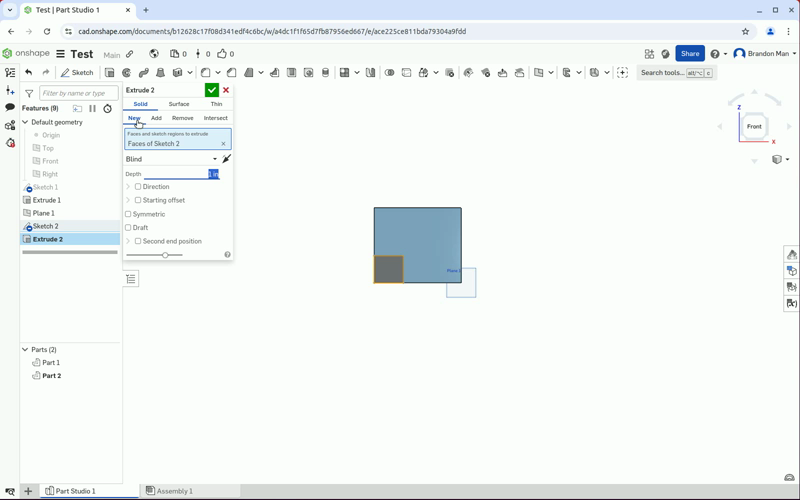
text(5.296)
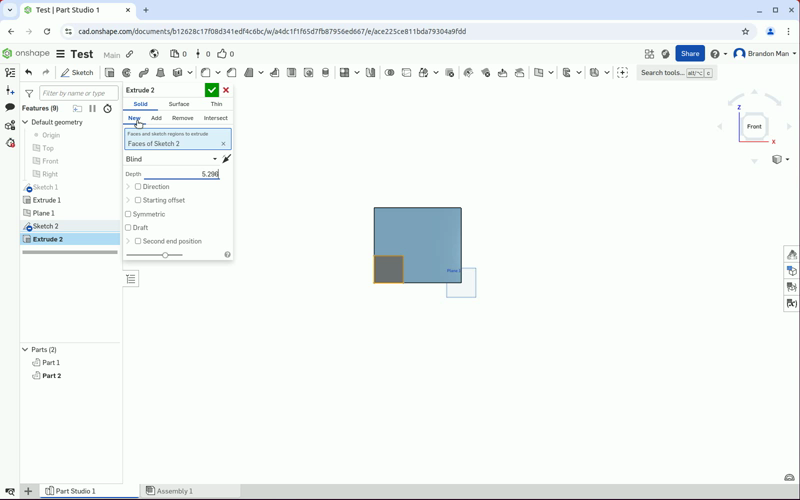
key(enter)
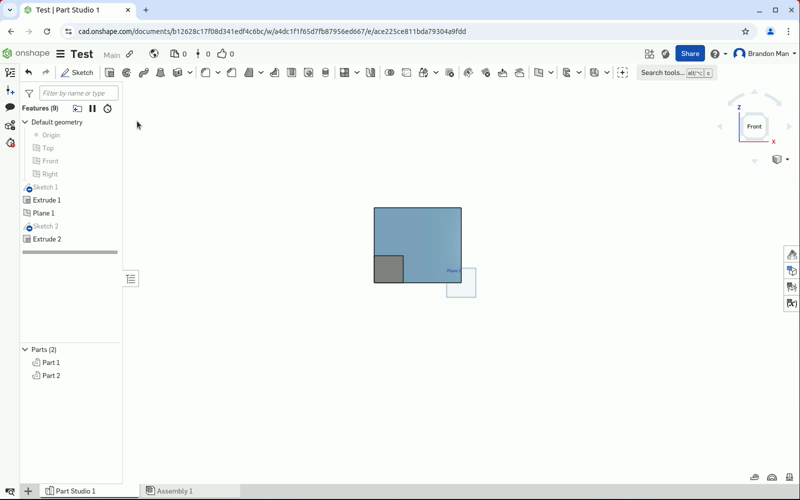
key(shift+h)
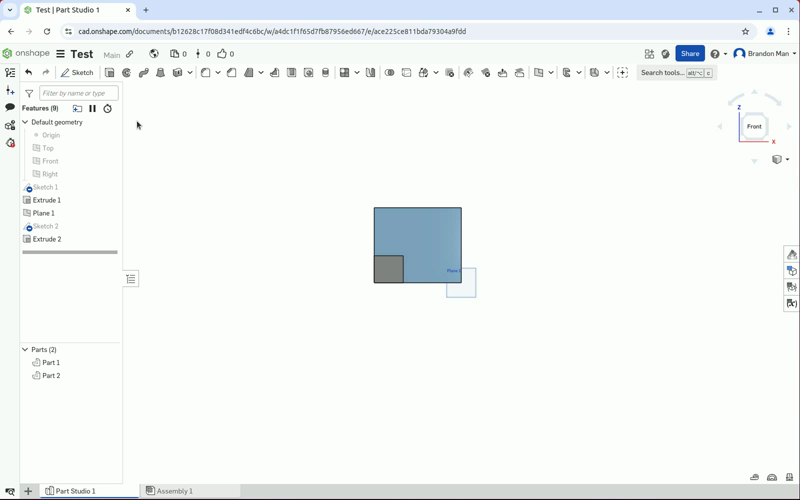
key(shift+h)
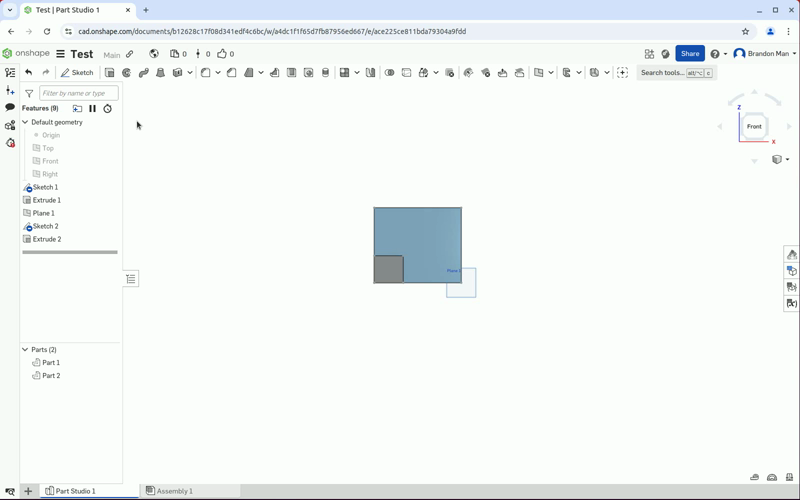
key(shift+7)
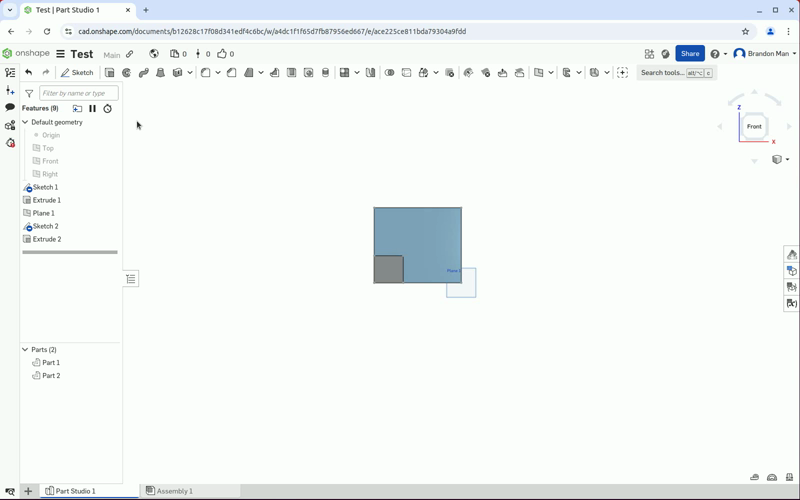
key(left, 2)
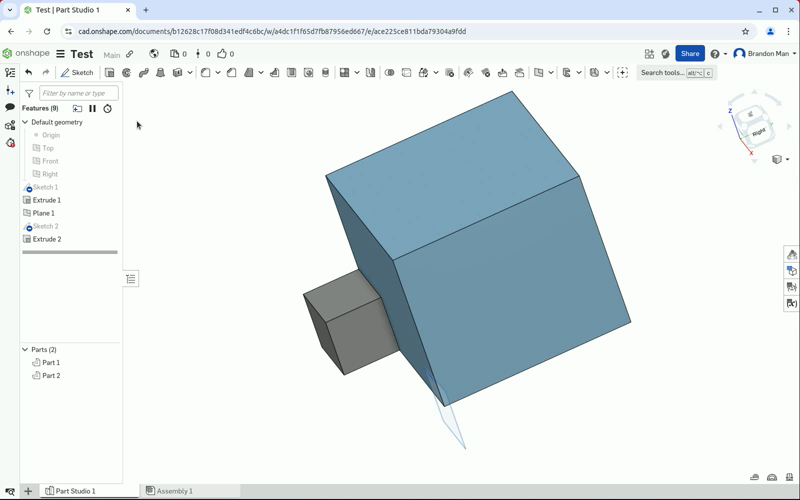
key(down, 2)
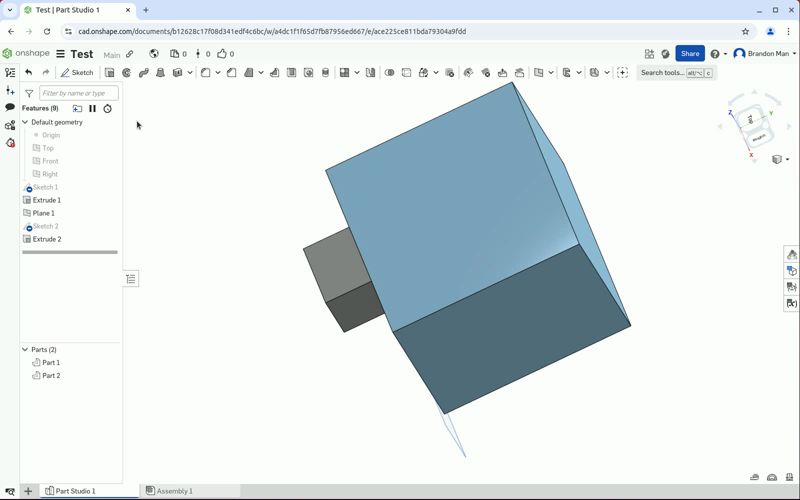
key(up, 2)
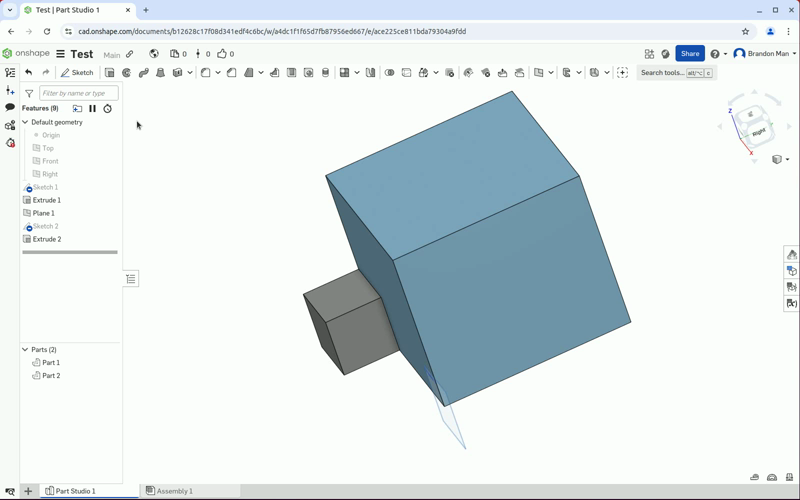
key(right, 2)
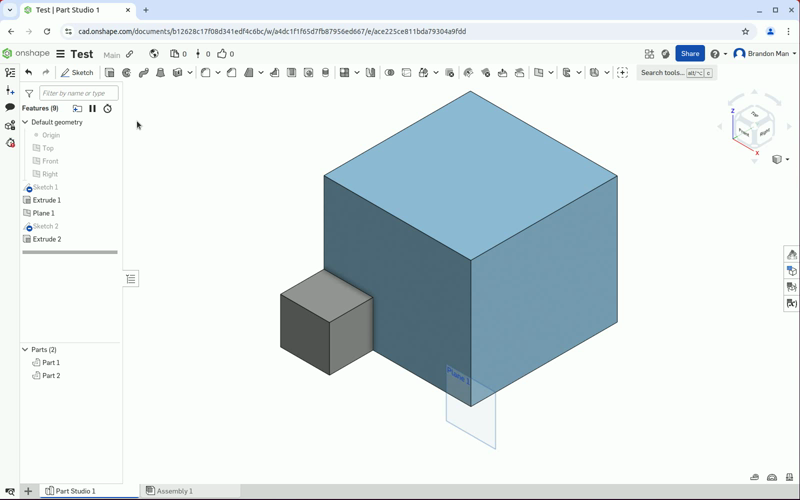
mouse_move(73, 189)
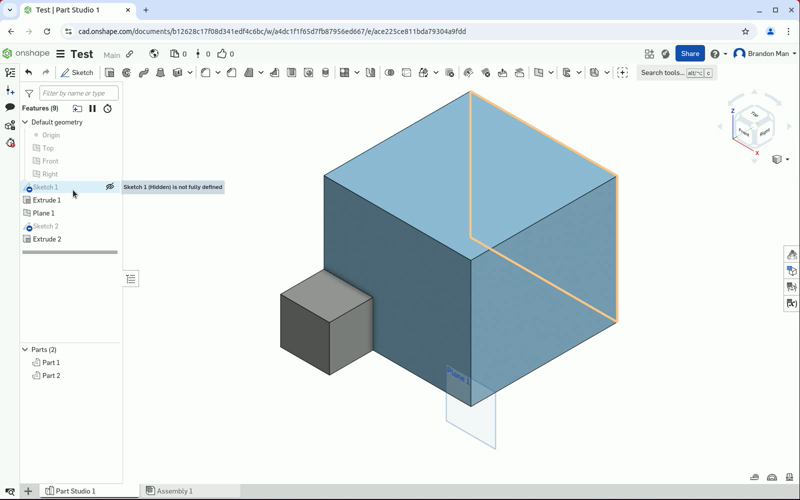
click(73, 189)